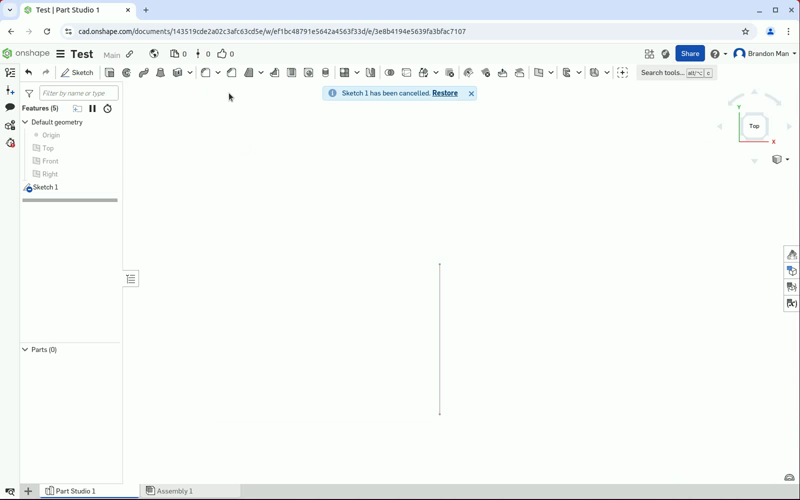
key(shift+h)
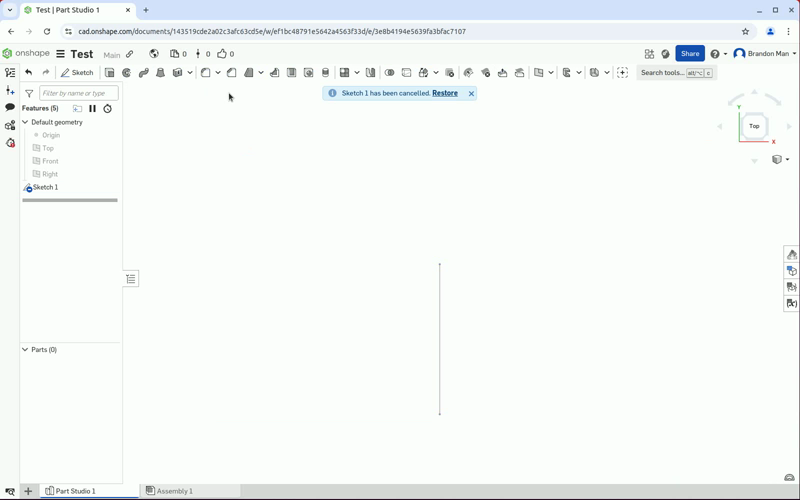
key(shift+s)
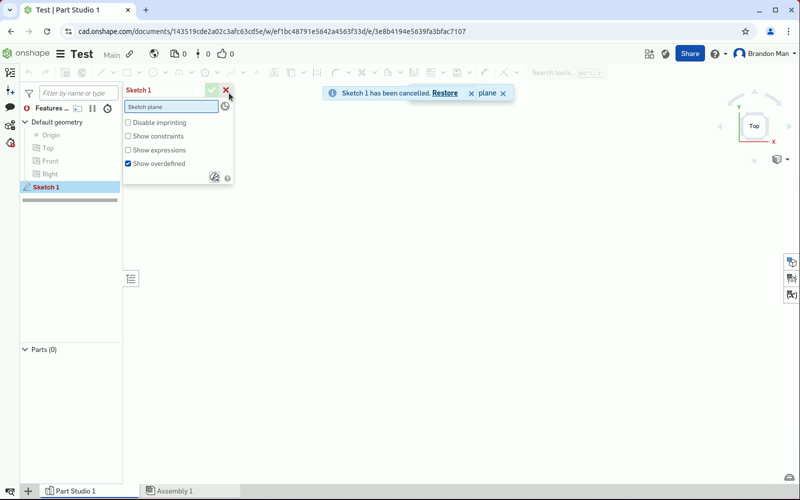
mouse_move(73, 150)
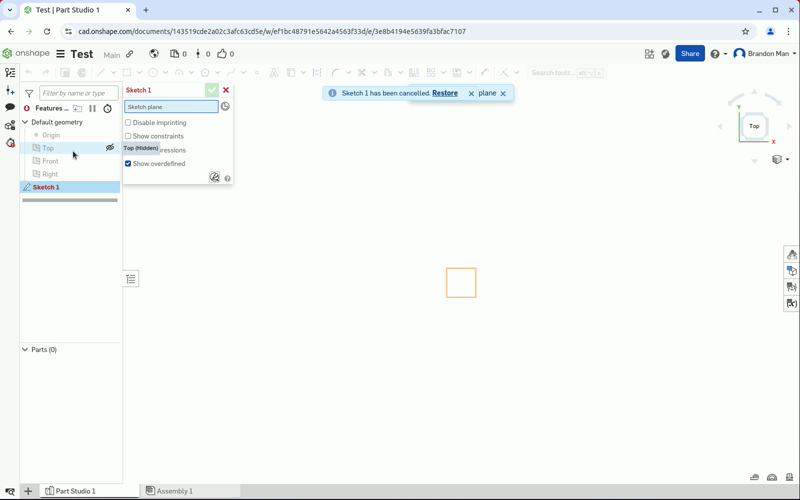
click(73, 150)
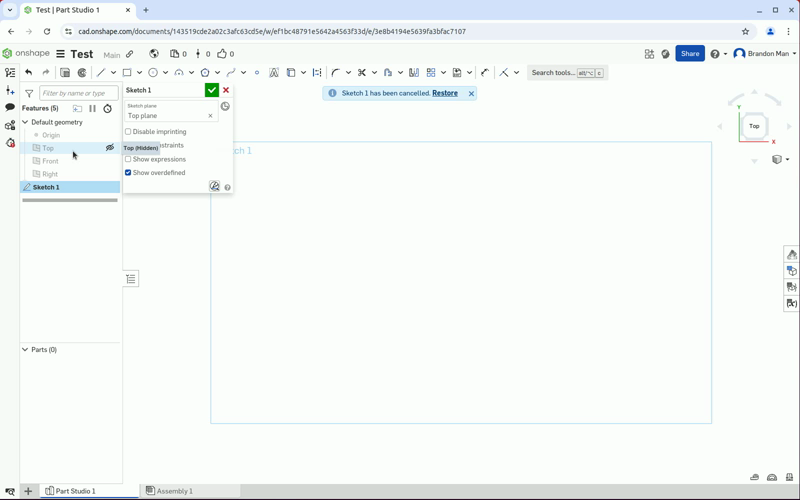
mouse_move(73, 352)
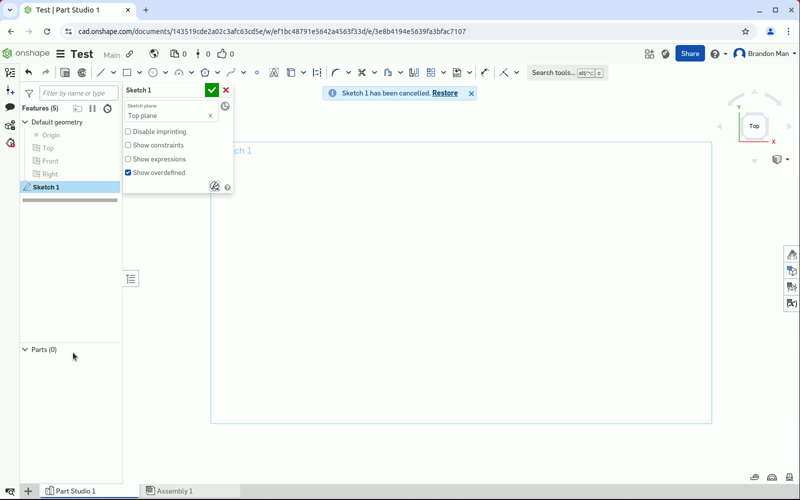
key(y)
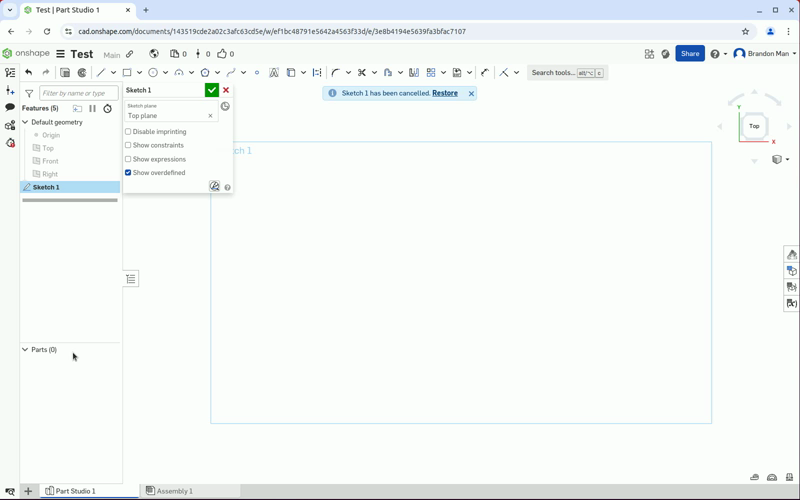
key(l)
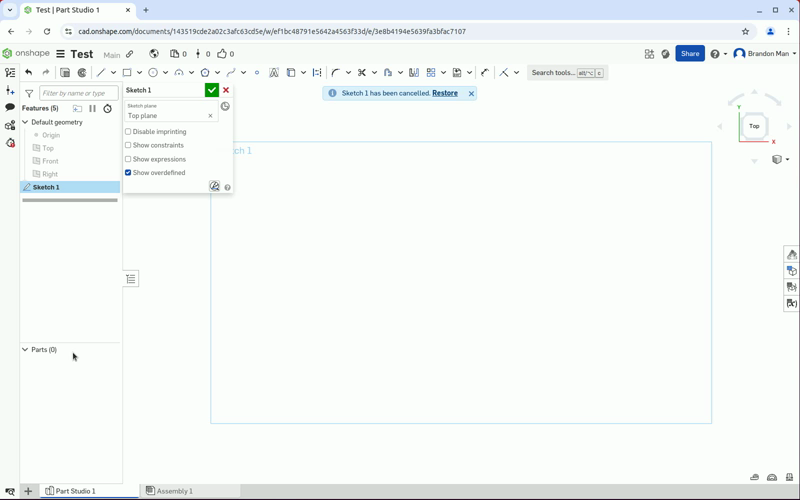
key_down(shift)
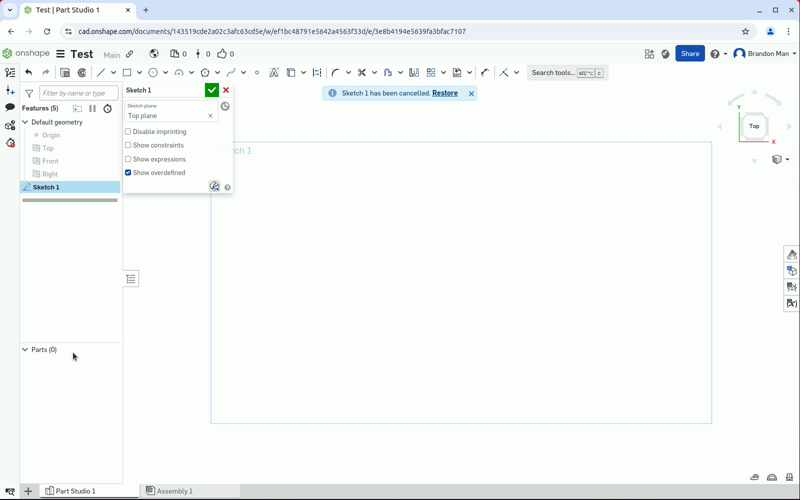
mouse_move(348, 395)
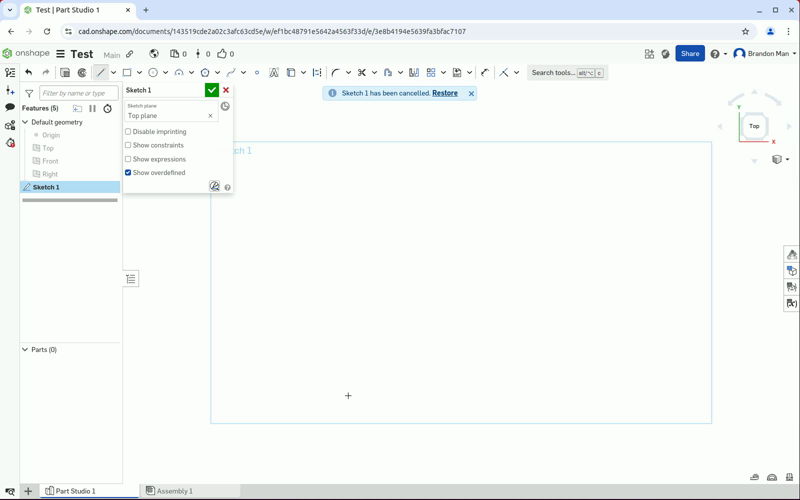
click(348, 395)
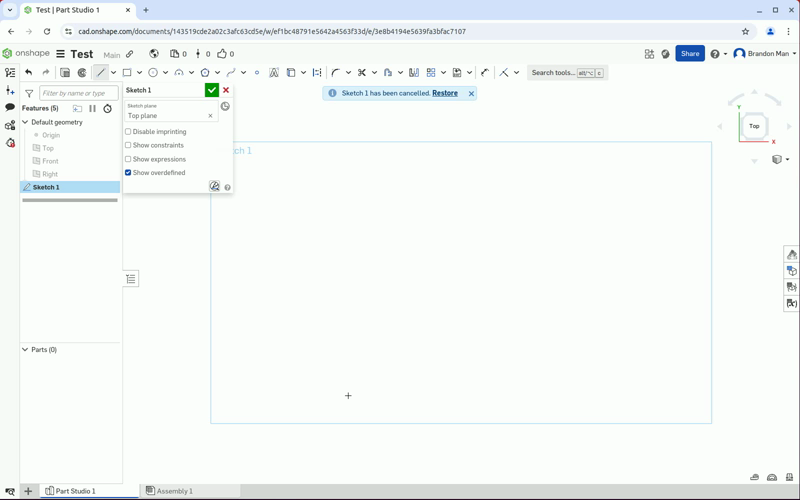
key_up(shift)
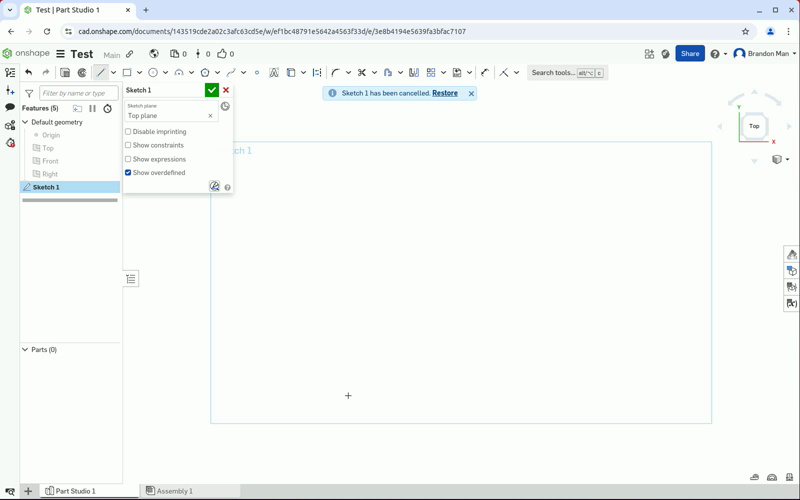
key_down(shift)
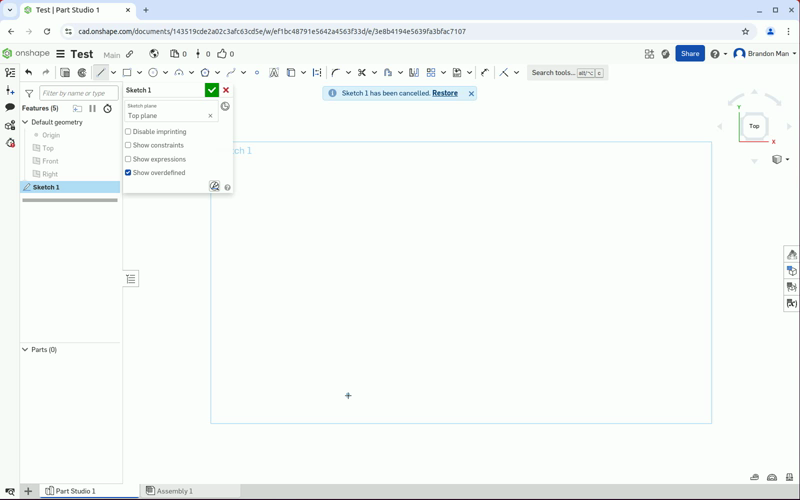
mouse_move(572, 395)
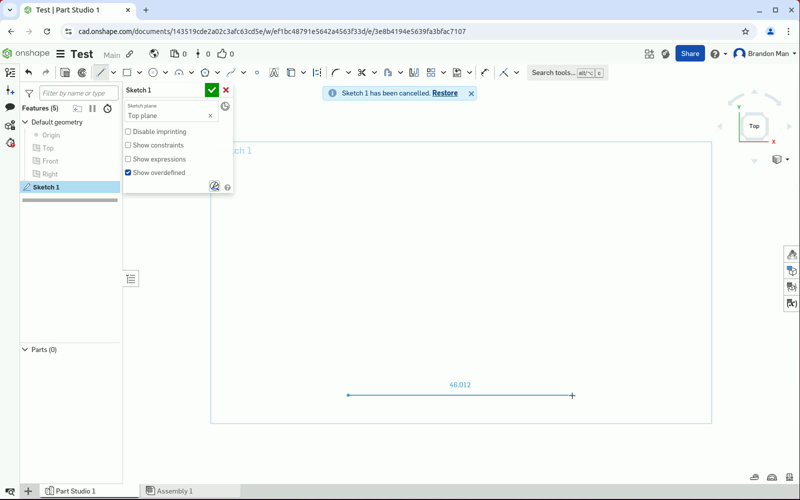
click(572, 395)
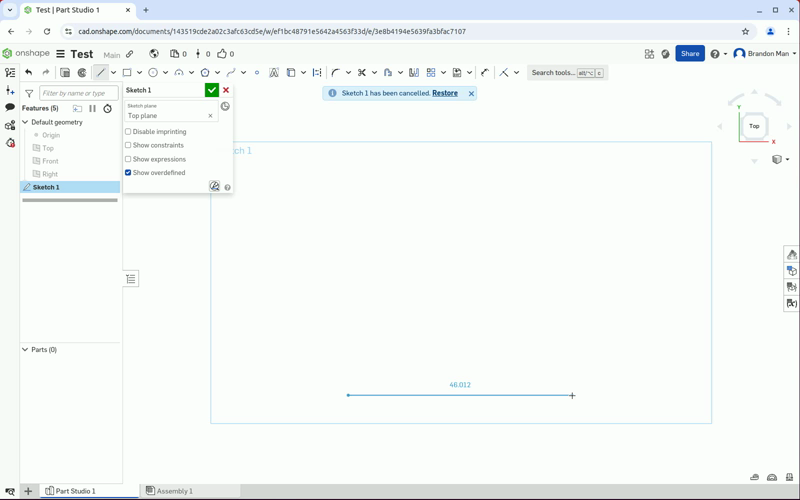
key_up(shift)
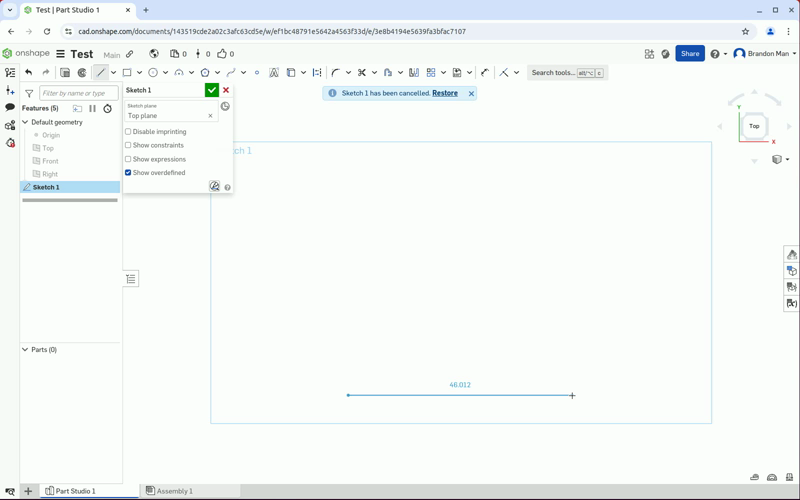
key_down(shift)
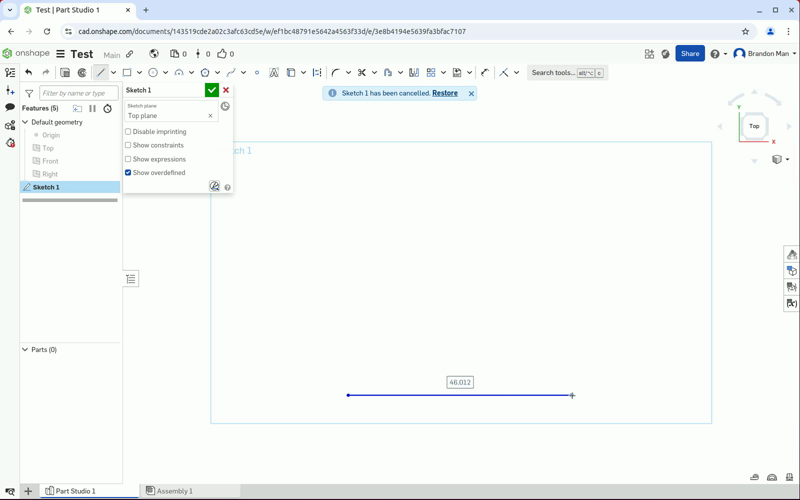
mouse_move(572, 171)
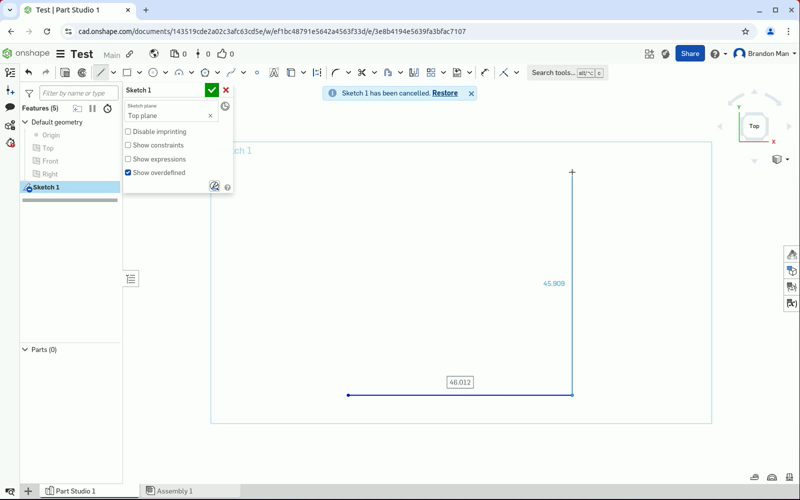
click(572, 171)
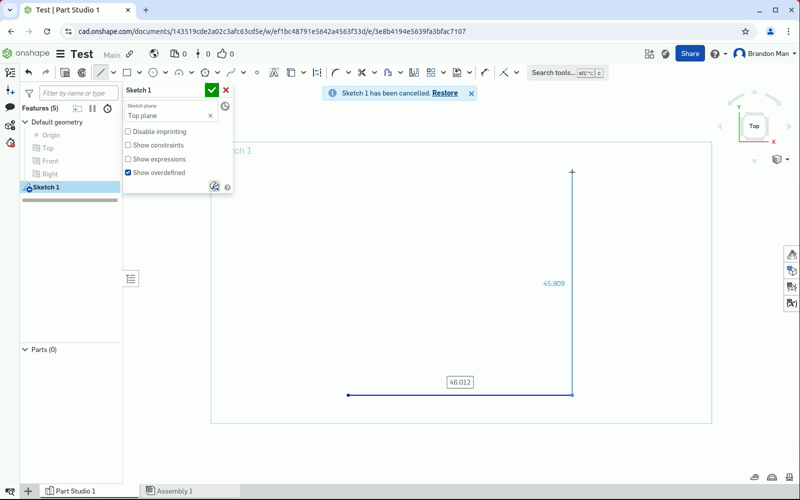
key_up(shift)
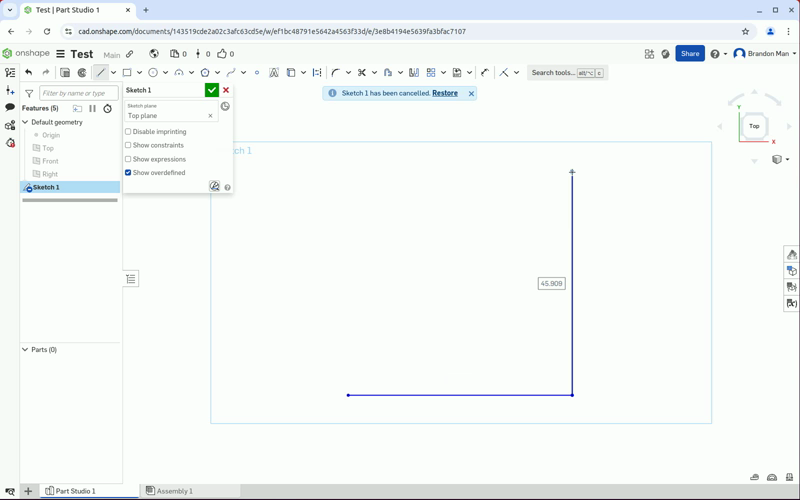
key_down(shift)
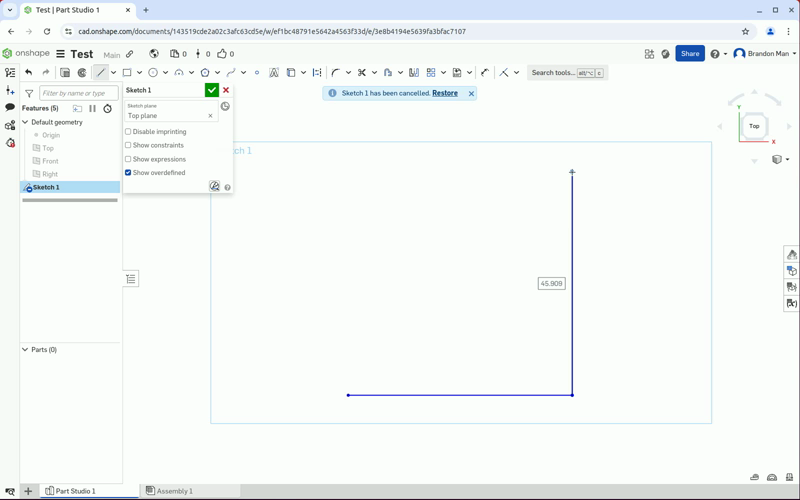
mouse_move(348, 171)
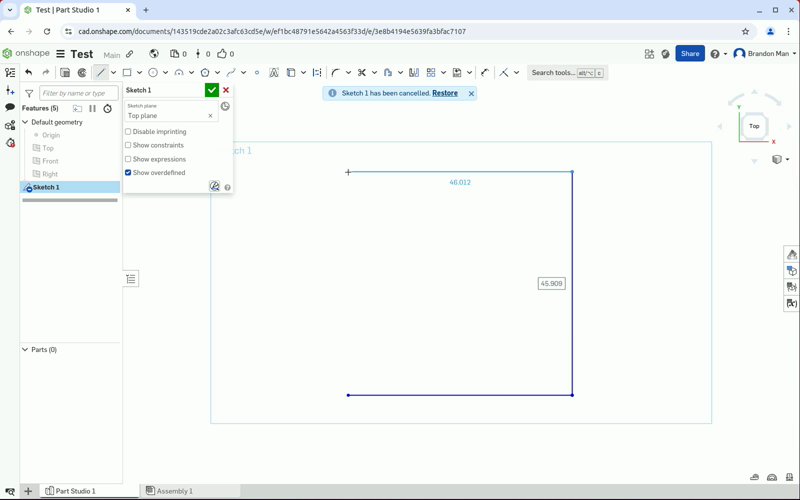
click(348, 171)
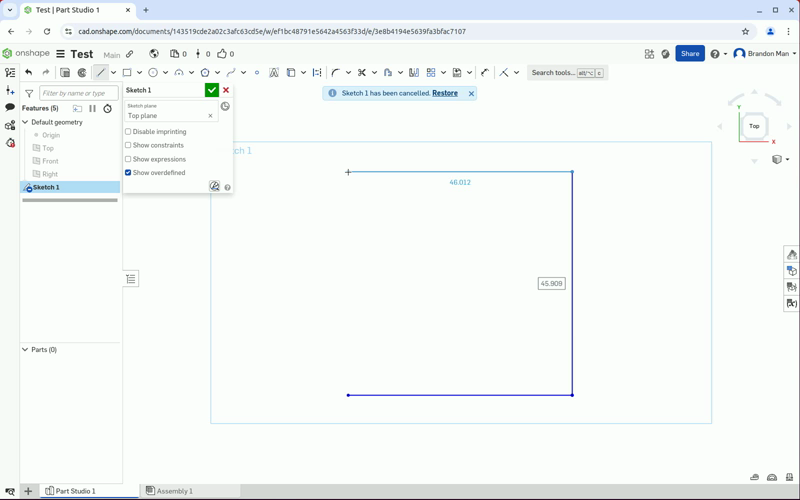
key_up(shift)
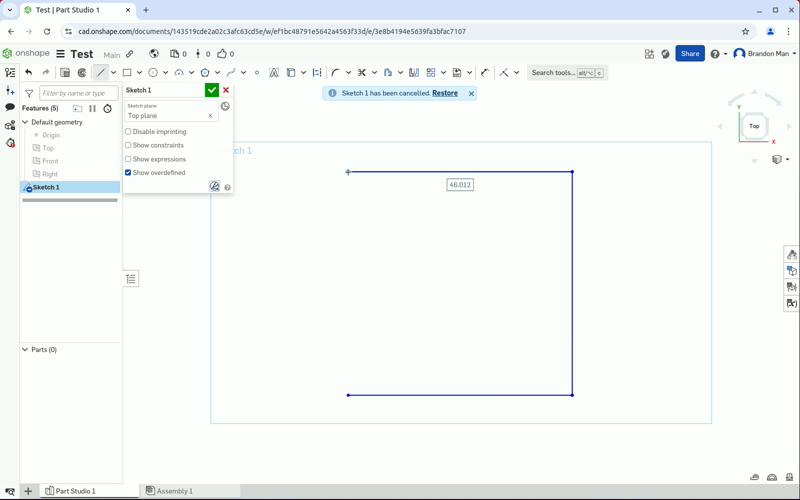
key_down(shift)
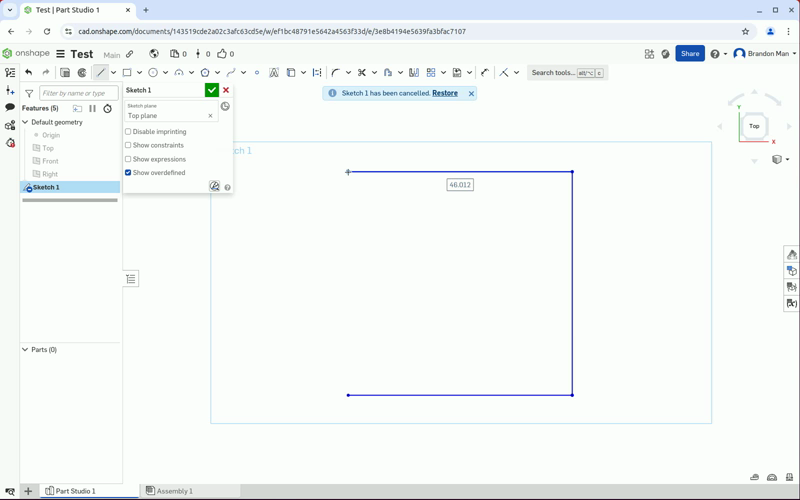
mouse_move(348, 395)
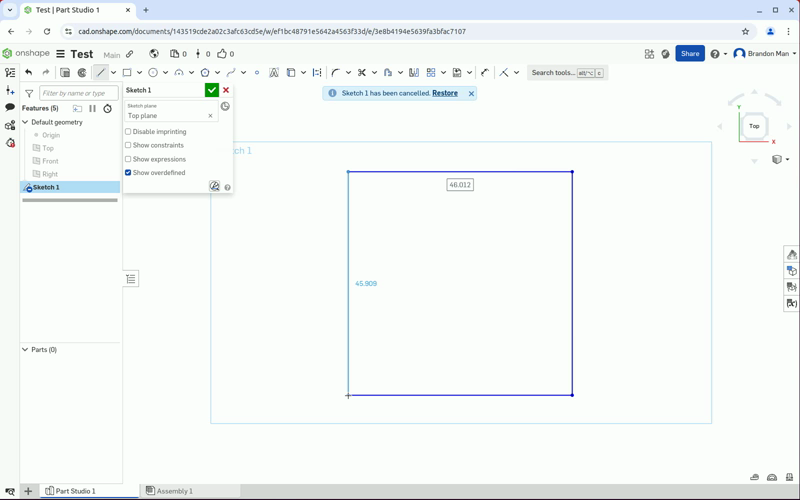
key_up(shift)
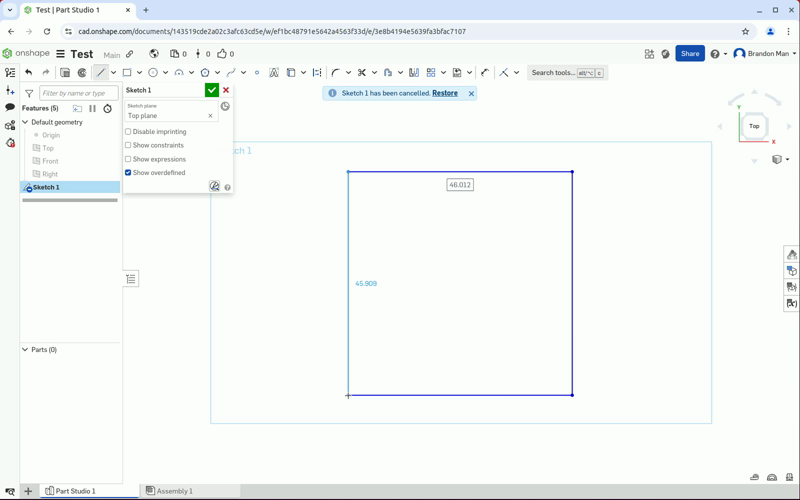
click(348, 395)
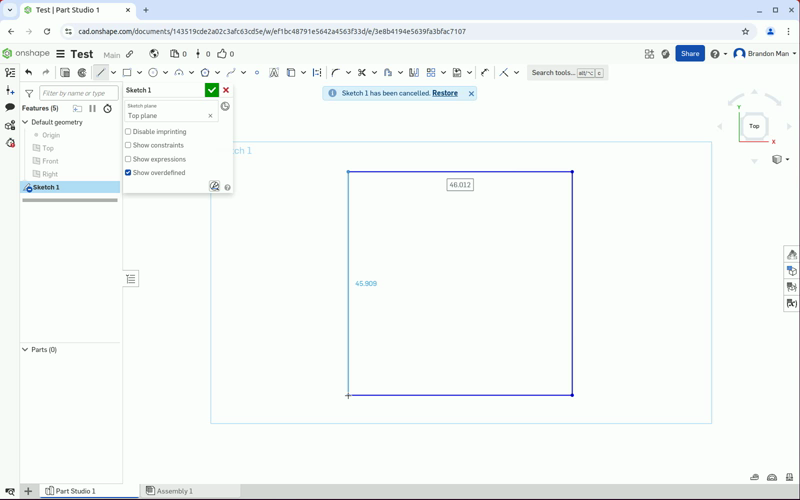
key(esc)
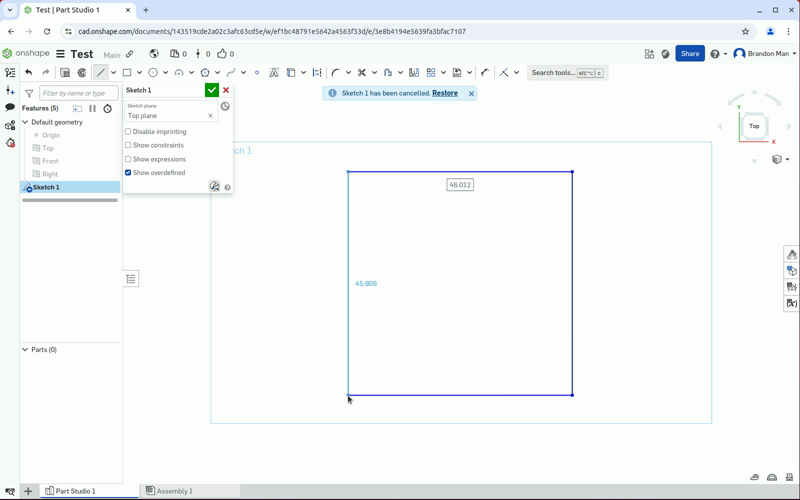
key(c)
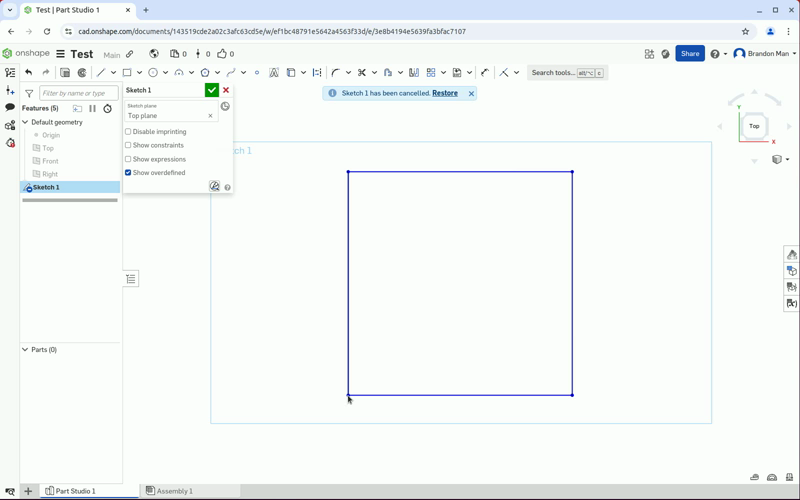
key_down(shift)
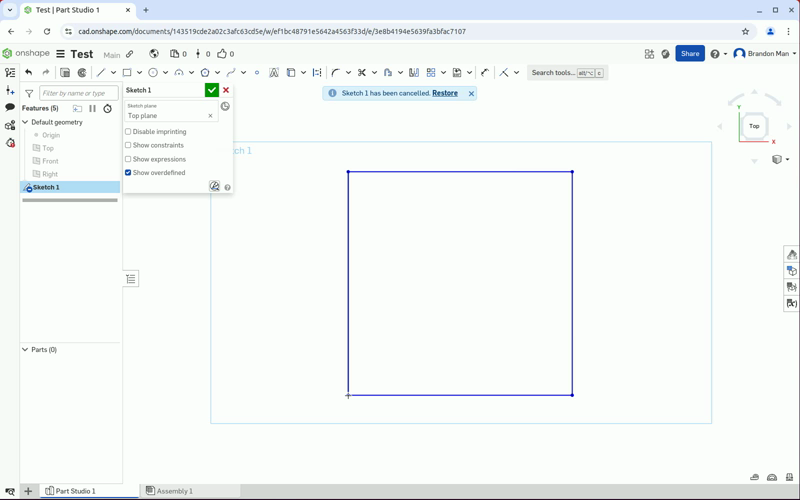
mouse_move(381, 362)
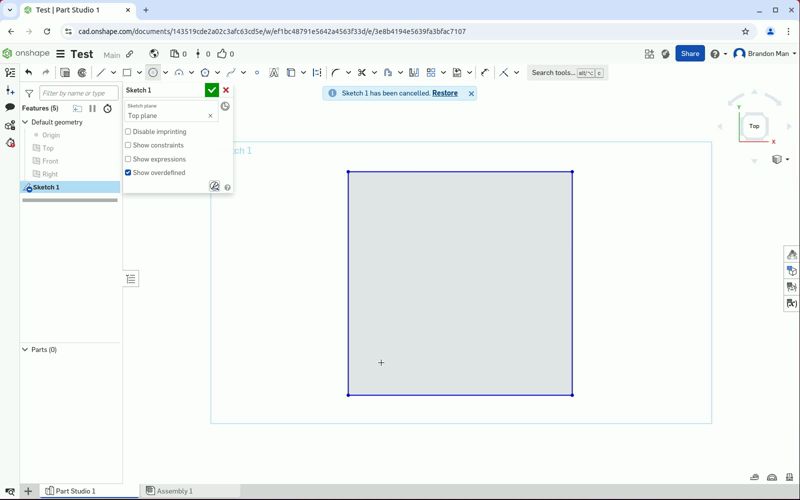
click(381, 362)
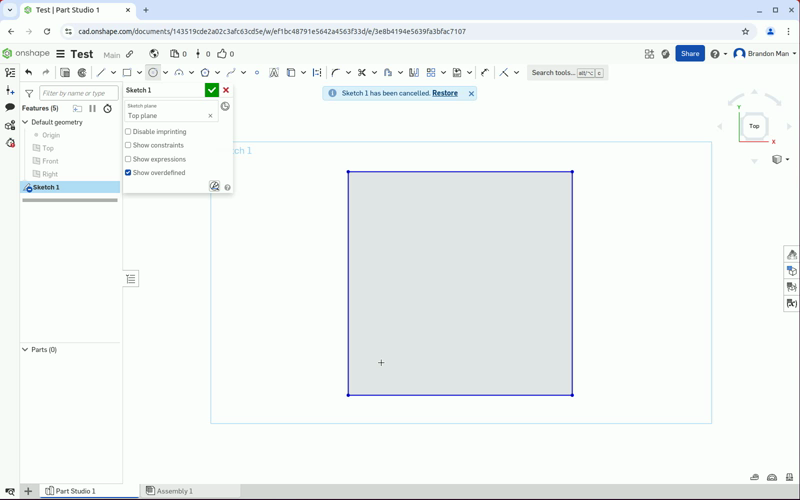
key_up(shift)
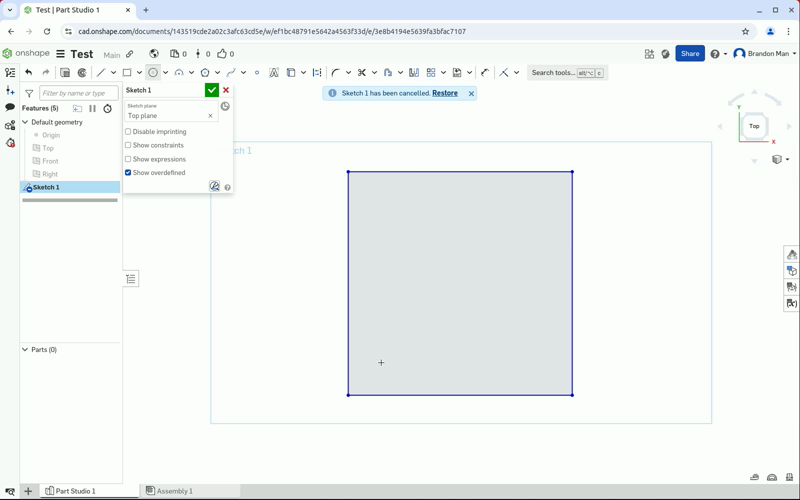
mouse_move(395, 362)
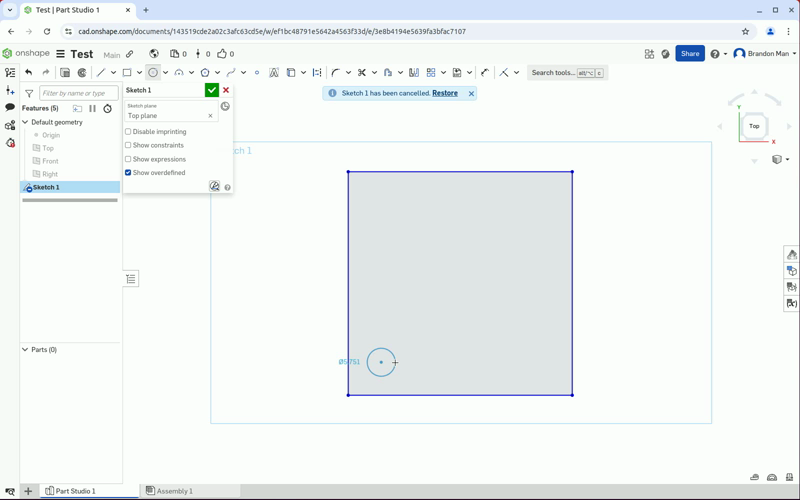
click(395, 362)
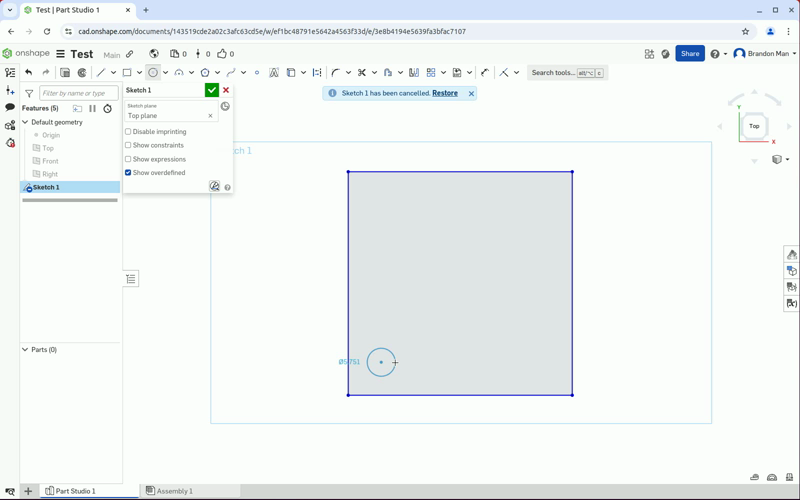
key(esc)
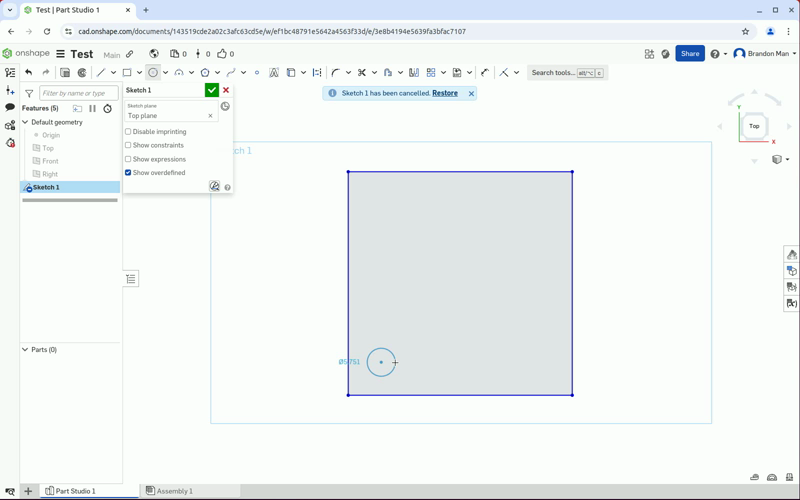
key(c)
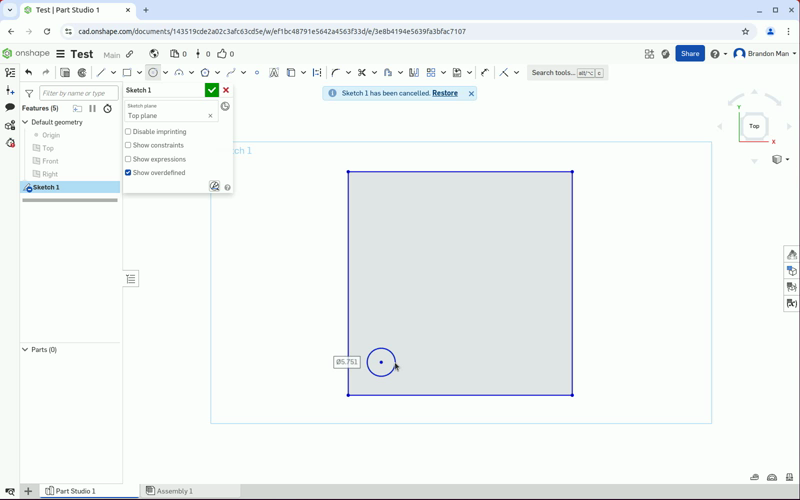
key_down(shift)
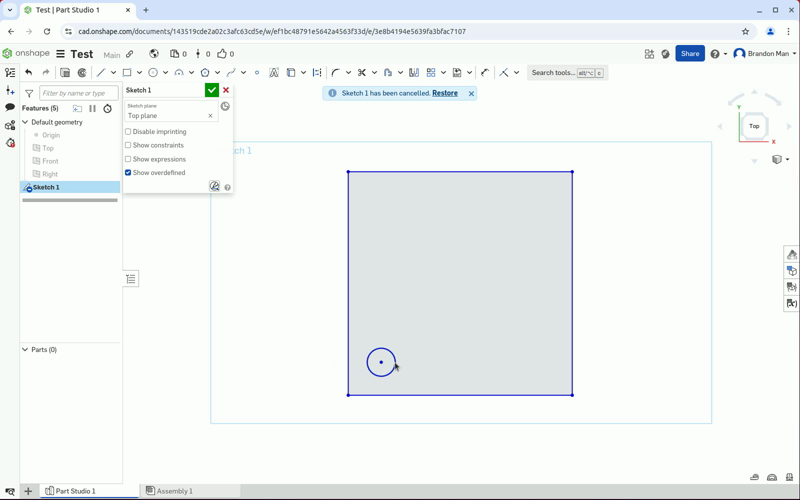
mouse_move(461, 282)
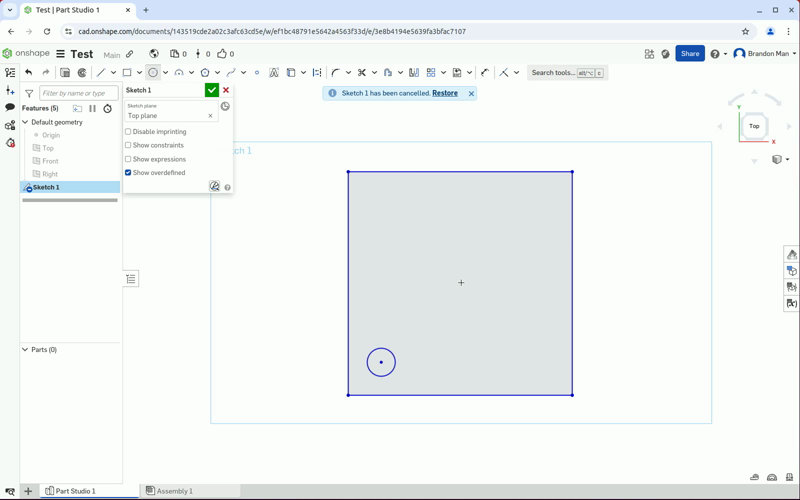
click(461, 282)
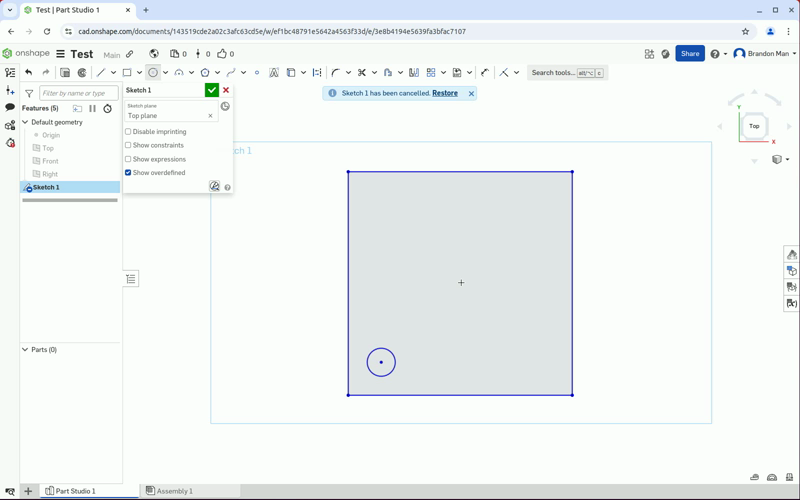
key_up(shift)
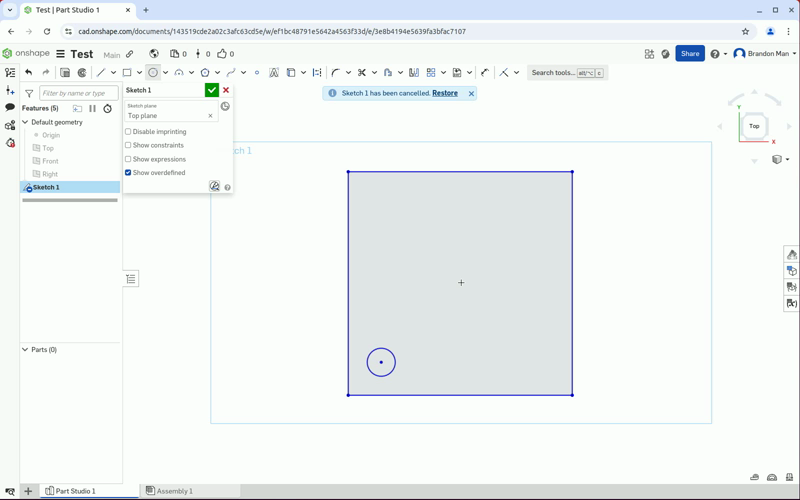
mouse_move(525, 282)
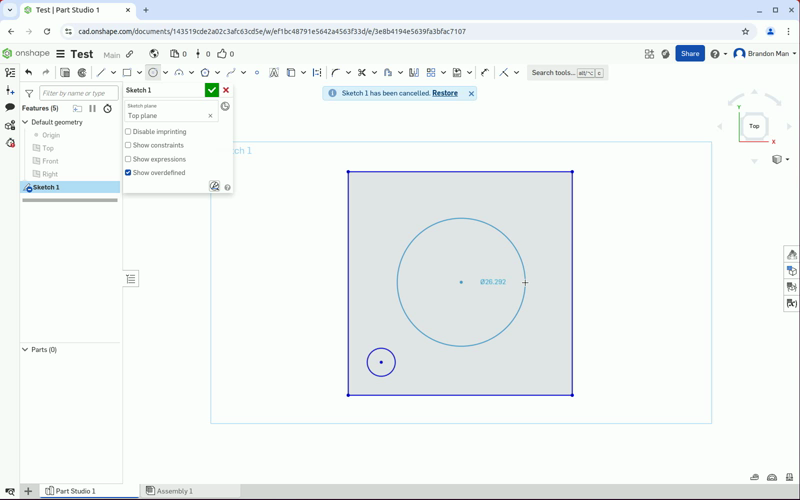
click(525, 282)
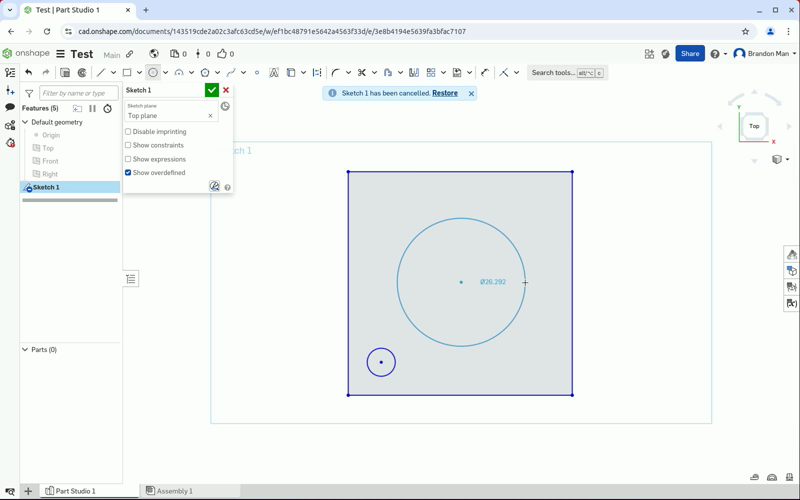
key(esc)
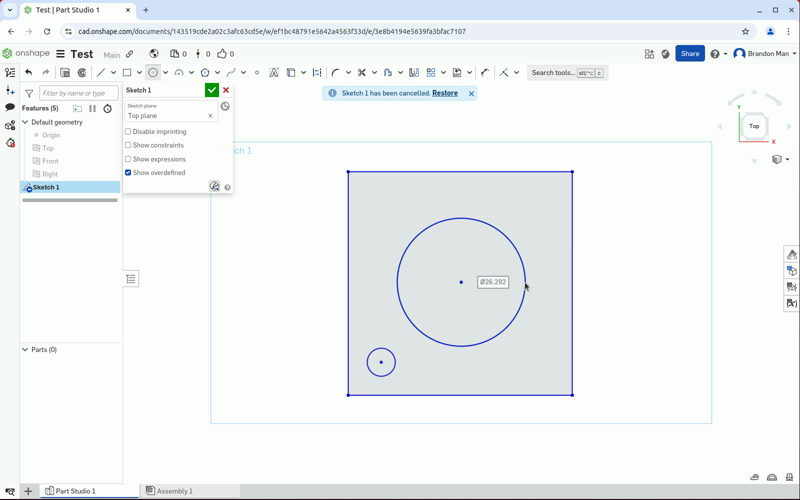
key(c)
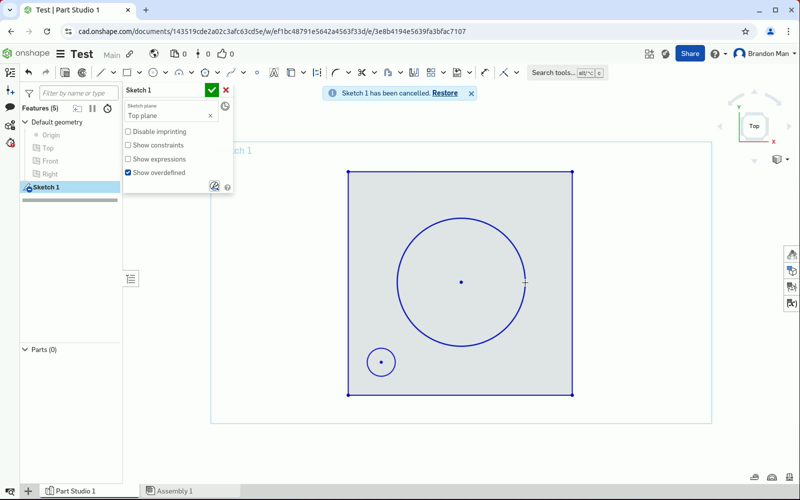
key_down(shift)
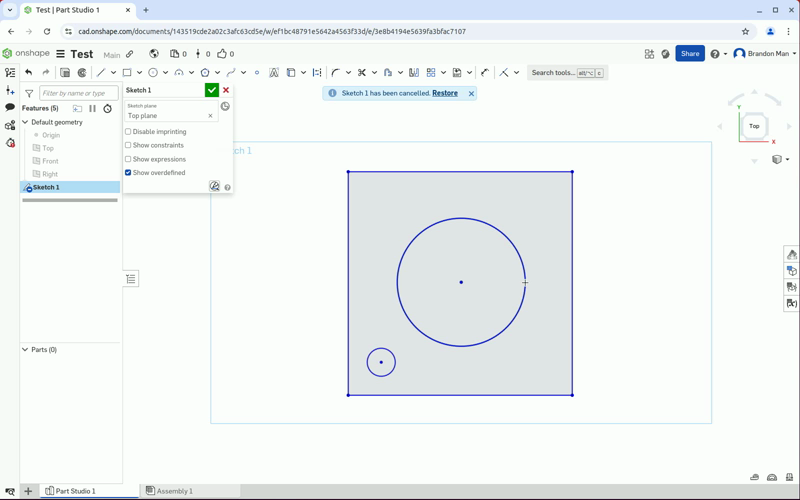
mouse_move(539, 204)
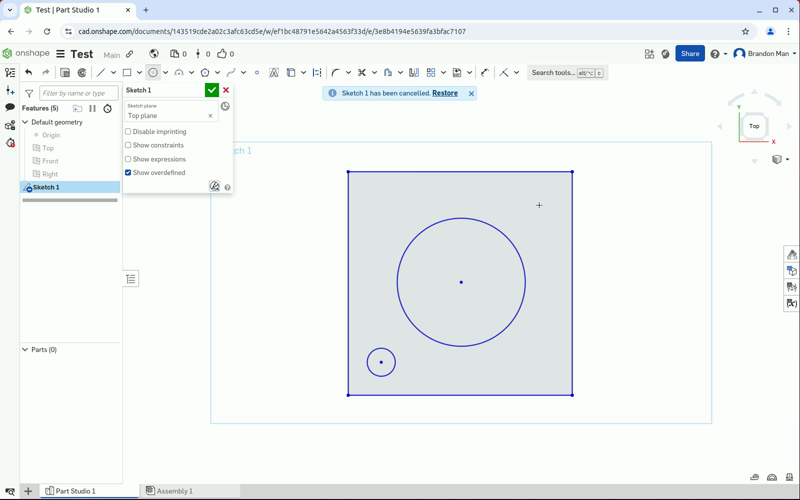
click(539, 204)
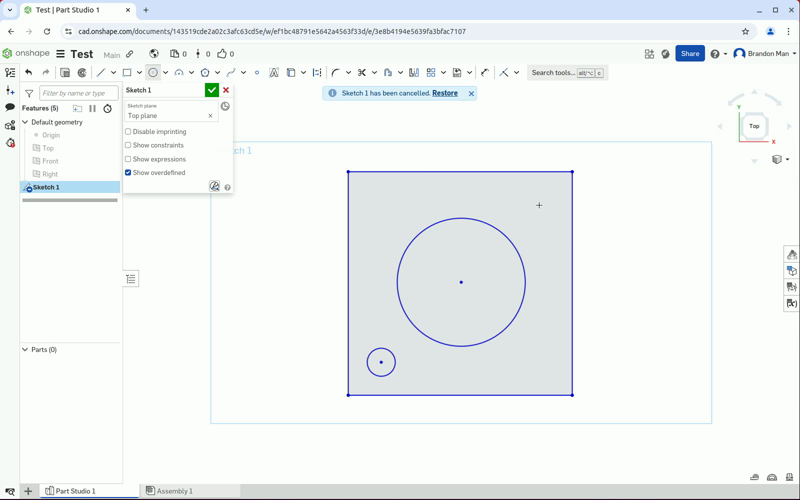
key_up(shift)
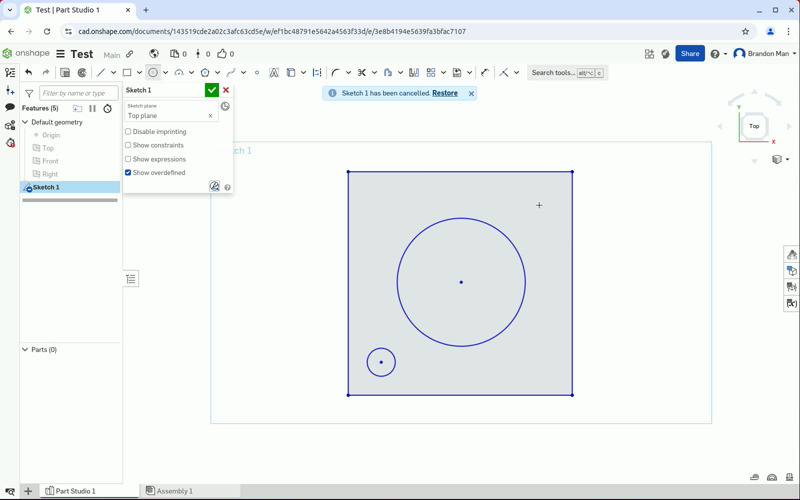
mouse_move(553, 204)
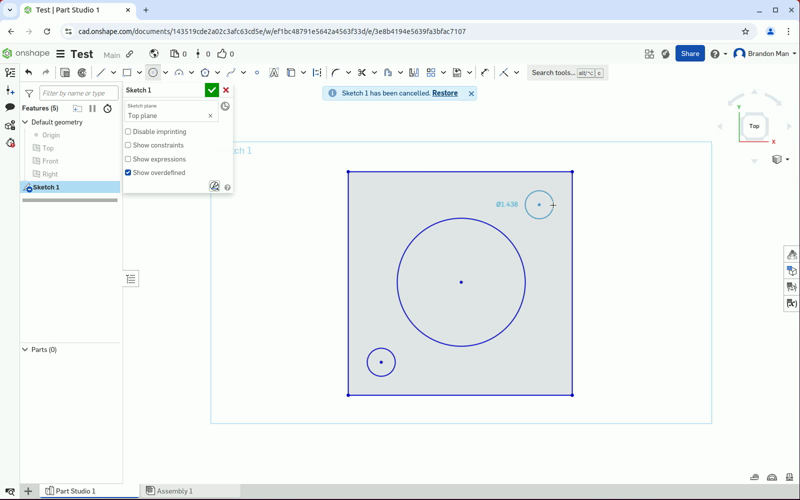
click(553, 204)
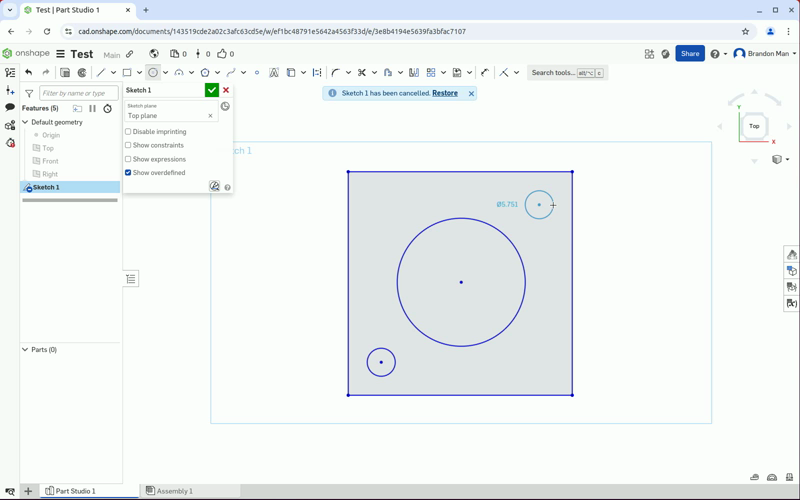
key(esc)
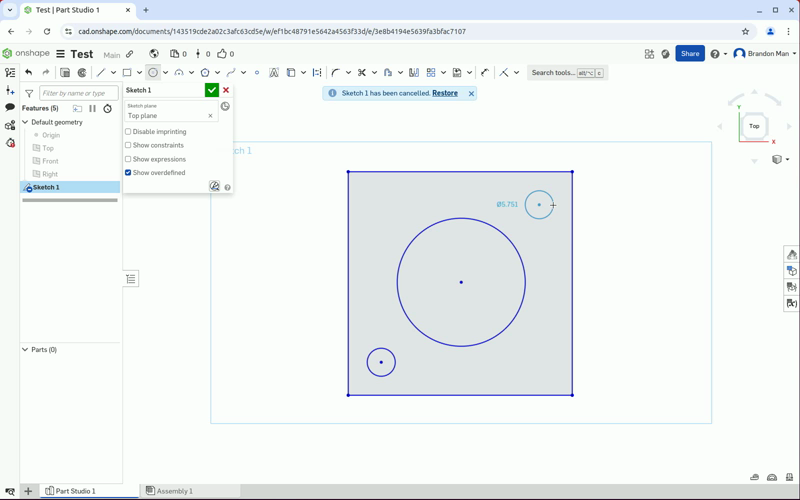
mouse_move(418, 198)
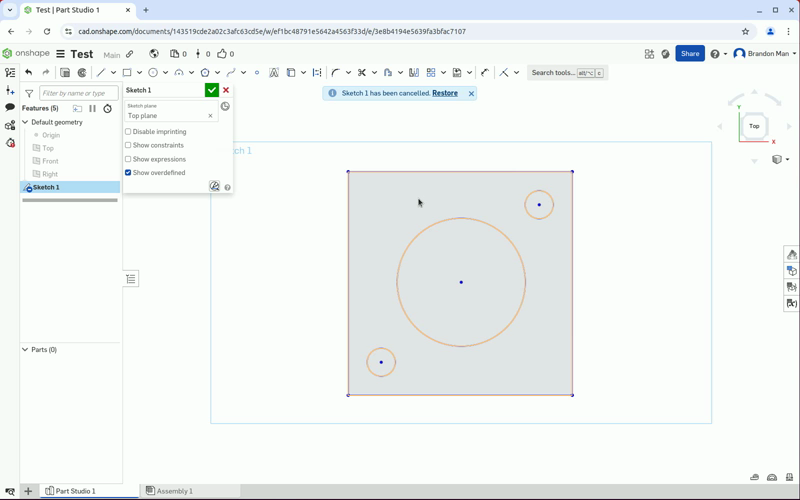
click(418, 198)
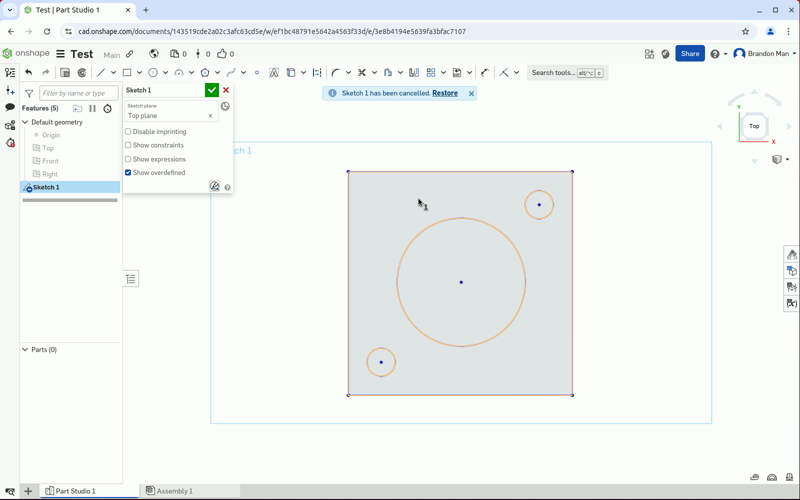
mouse_move(73, 352)
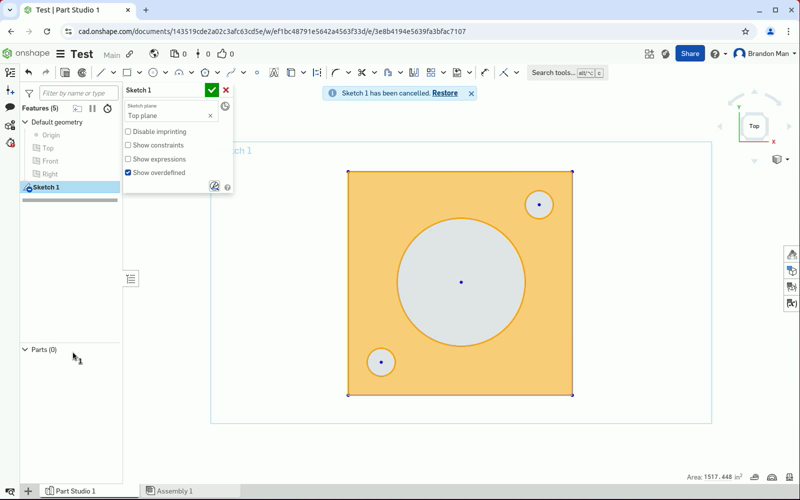
key(shift+y)
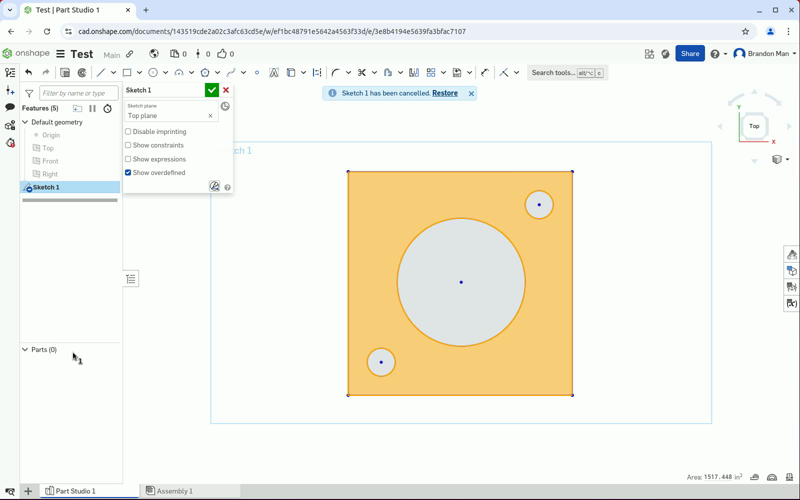
key(shift+e)
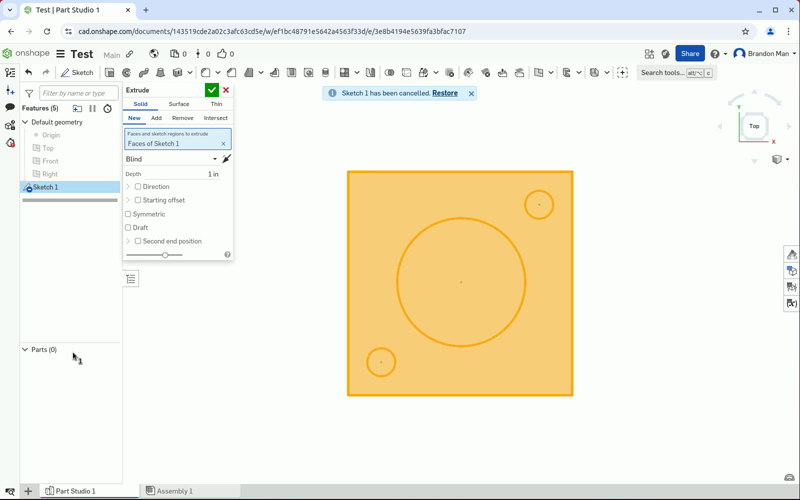
mouse_move(143, 106)
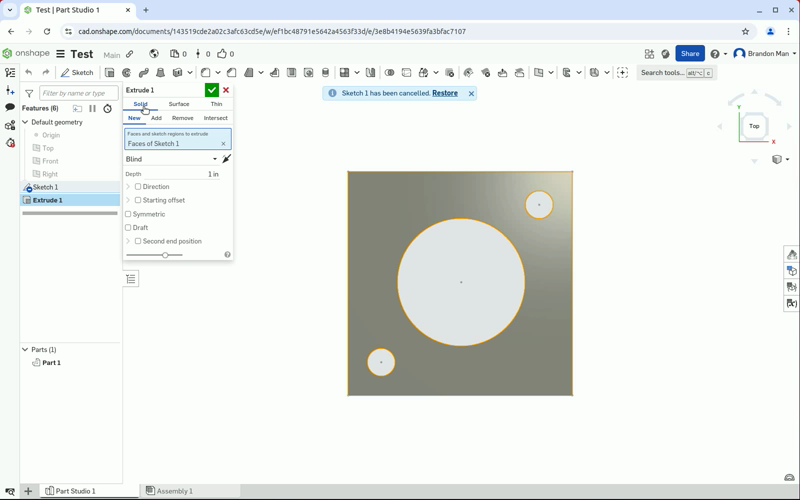
click(143, 106)
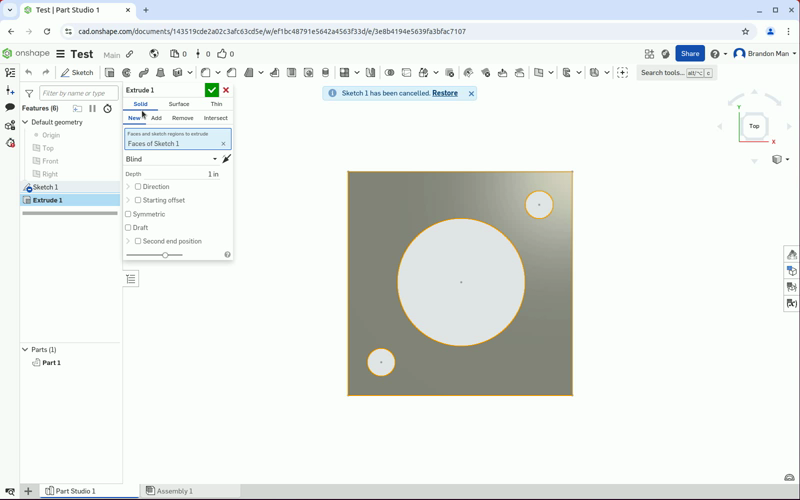
mouse_move(137, 120)
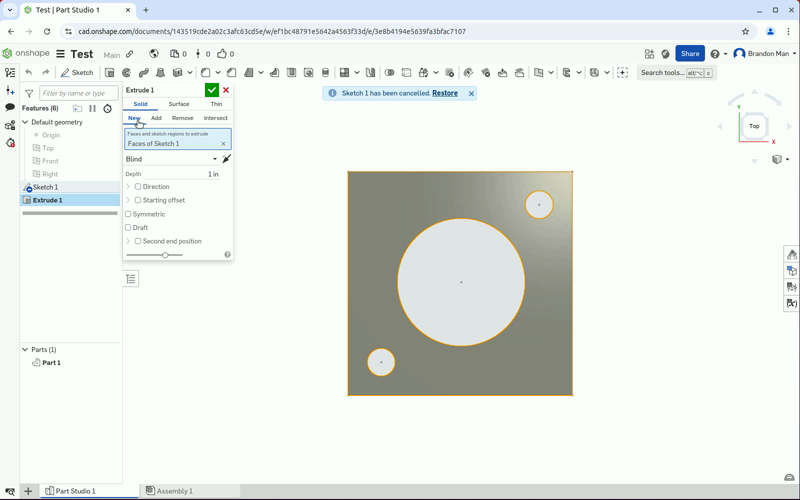
click(137, 120)
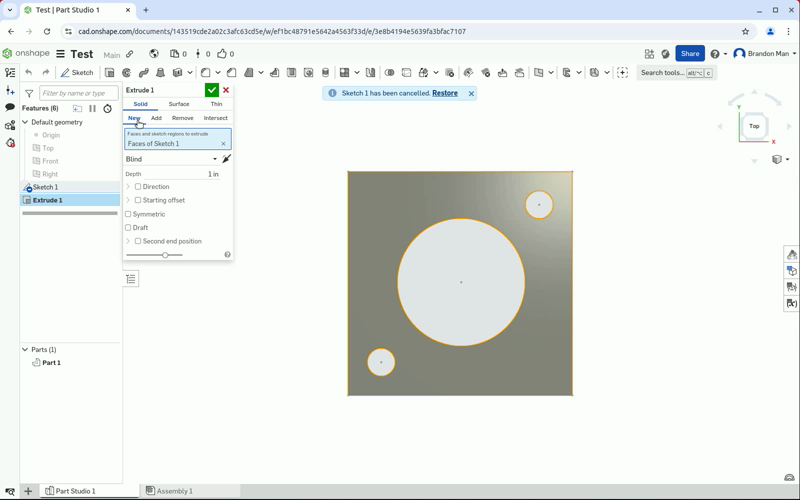
key(tab, 4)
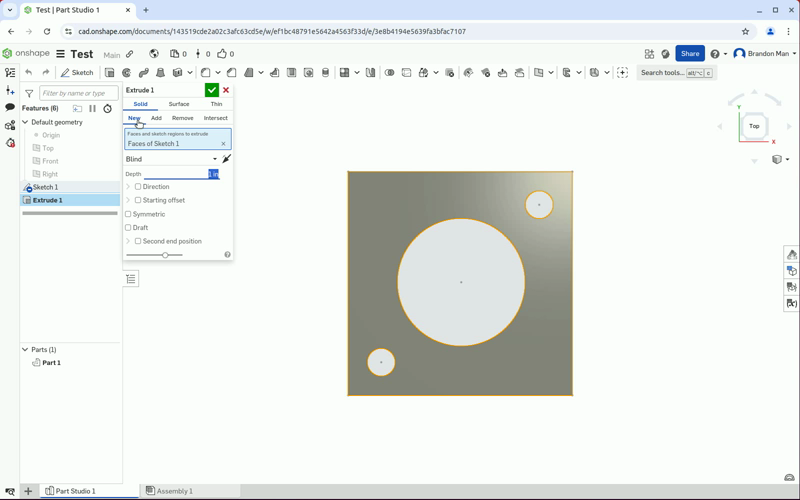
text(3.611)
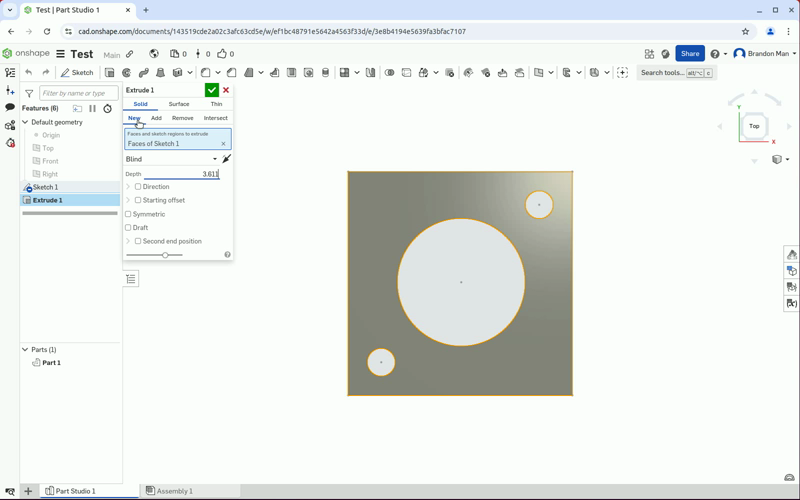
key(enter)
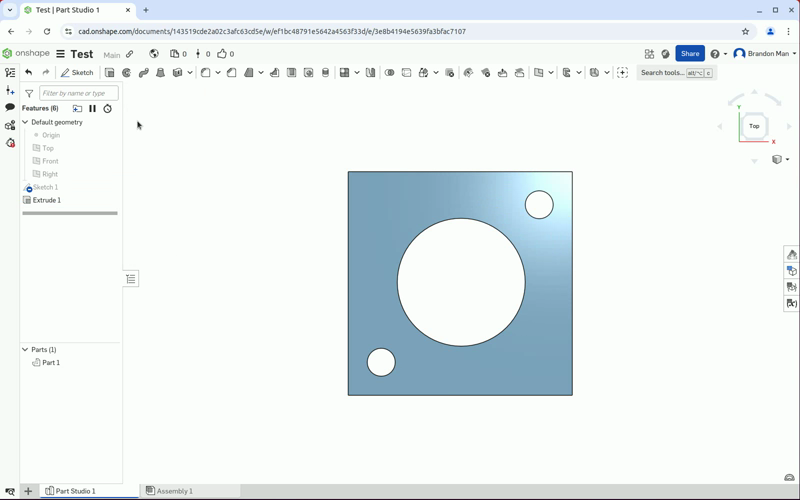
key(shift+h)
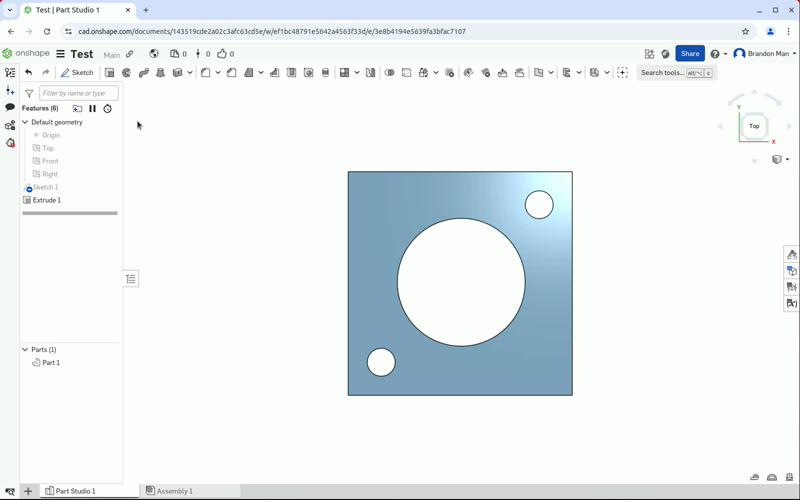
key(shift+h)
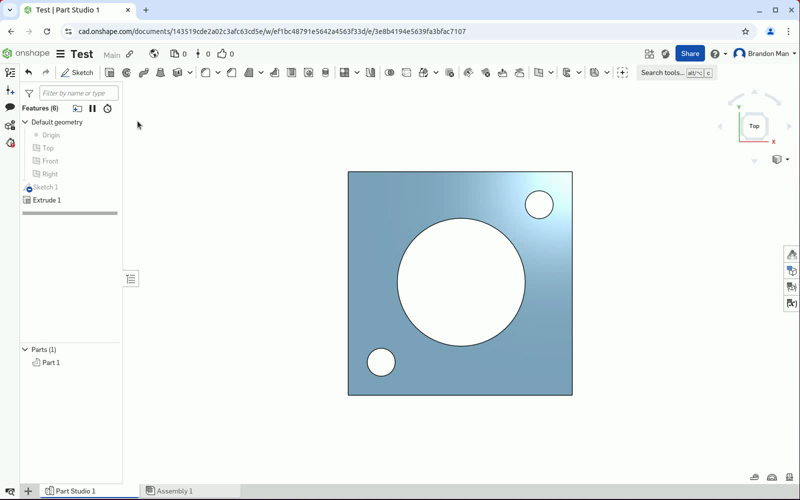
mouse_move(73, 189)
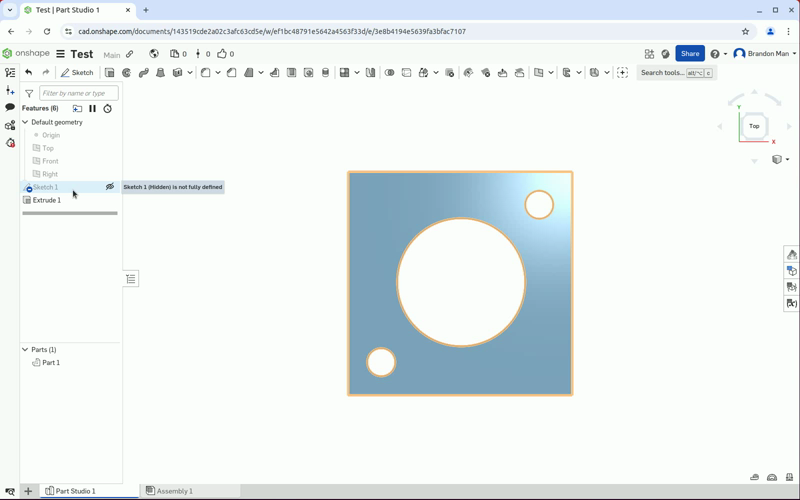
click(73, 189)
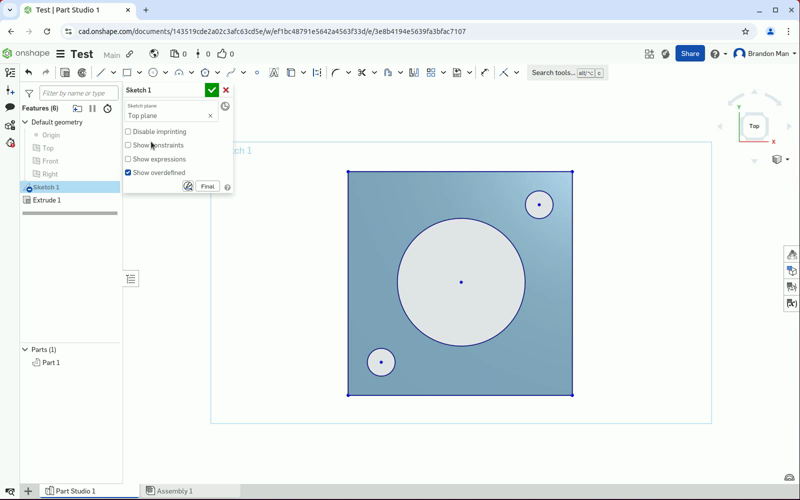
mouse_move(229, 92)
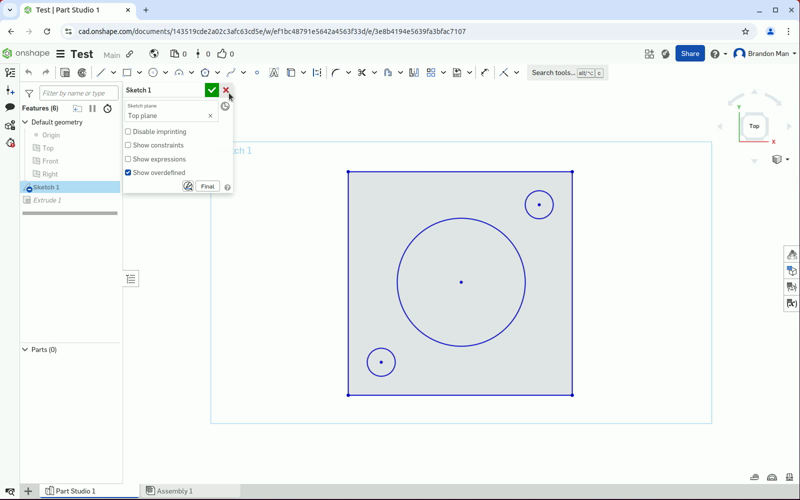
click(229, 92)
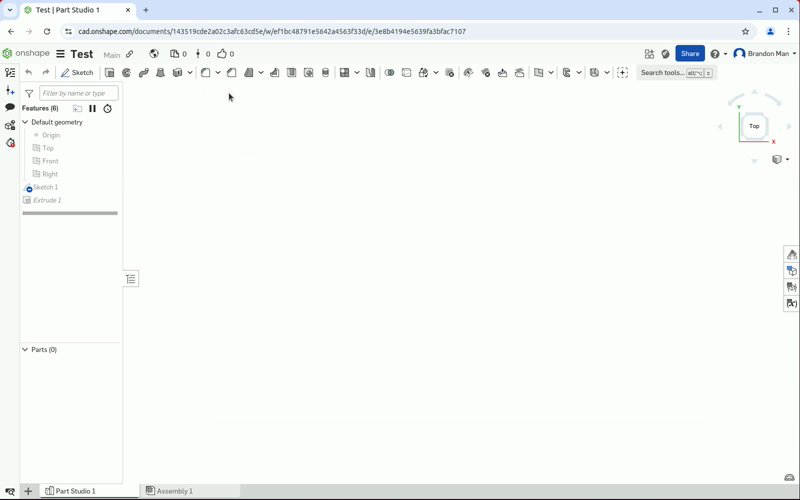
mouse_move(541, 75)
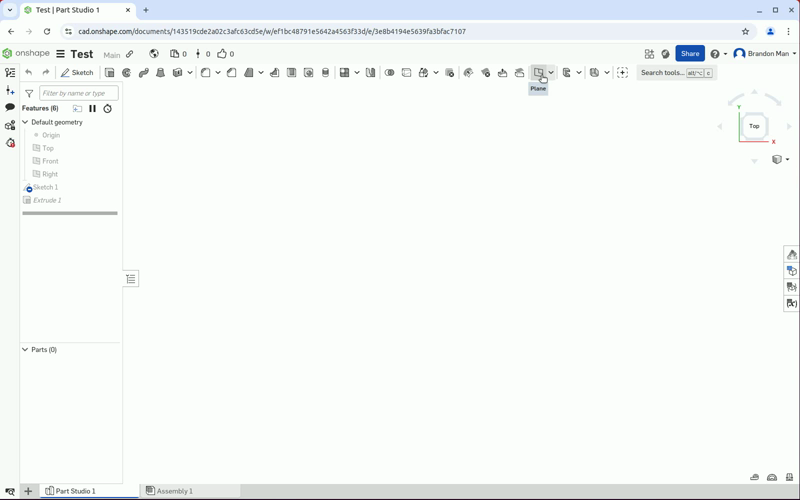
click(541, 75)
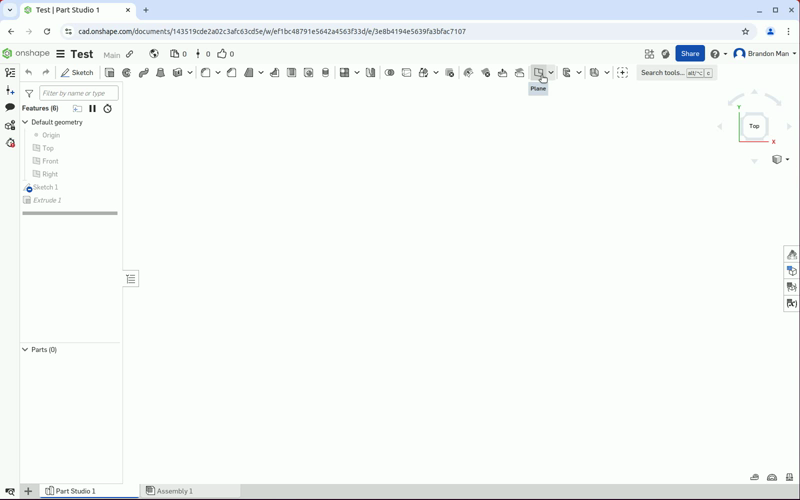
mouse_move(73, 150)
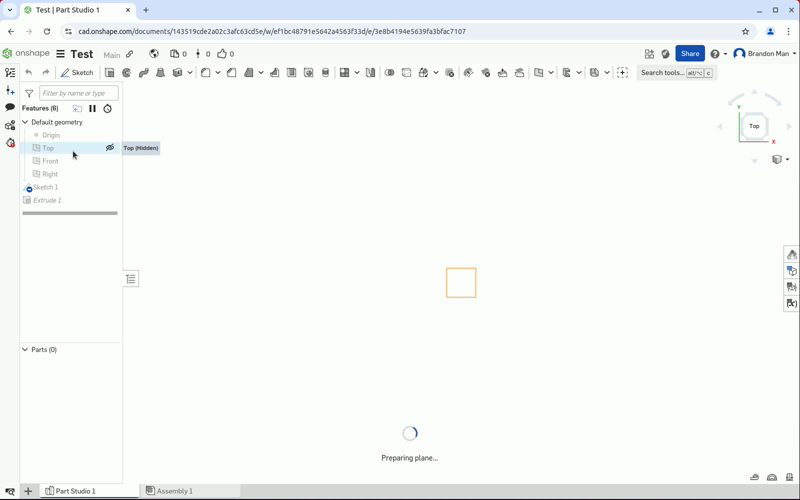
click(73, 150)
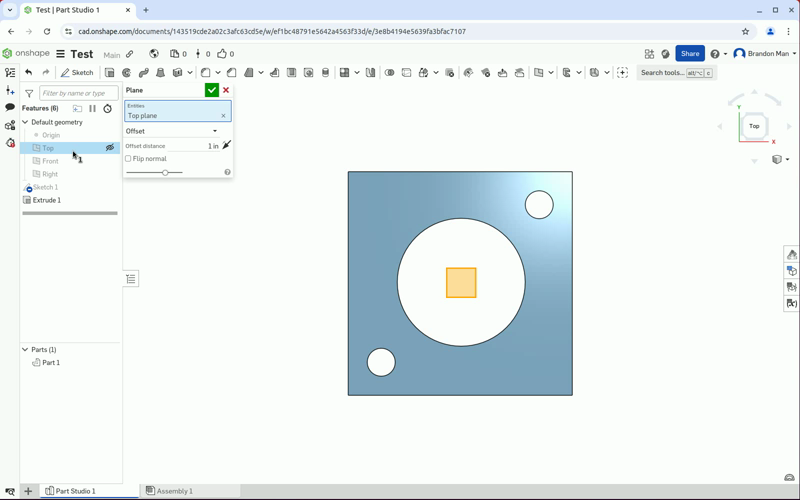
key(tab, 2)
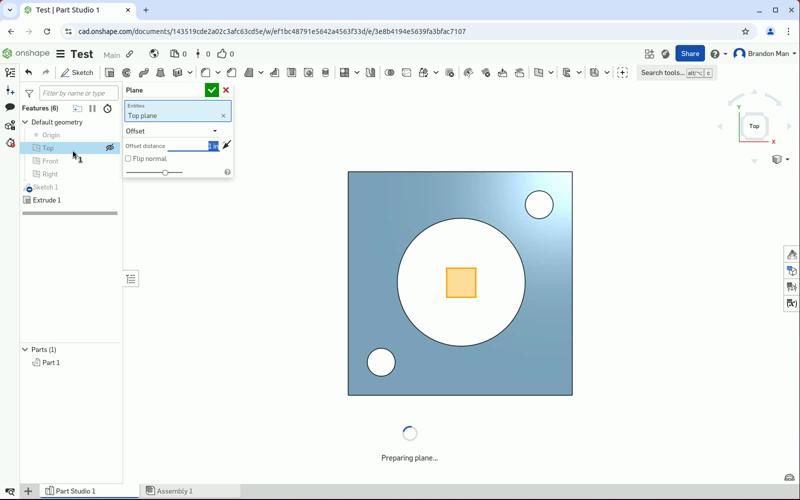
text(3.605)
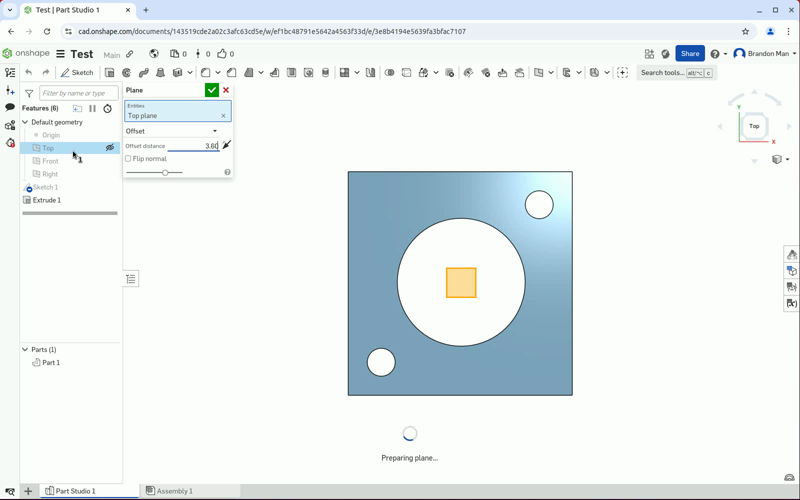
key(enter, 2)
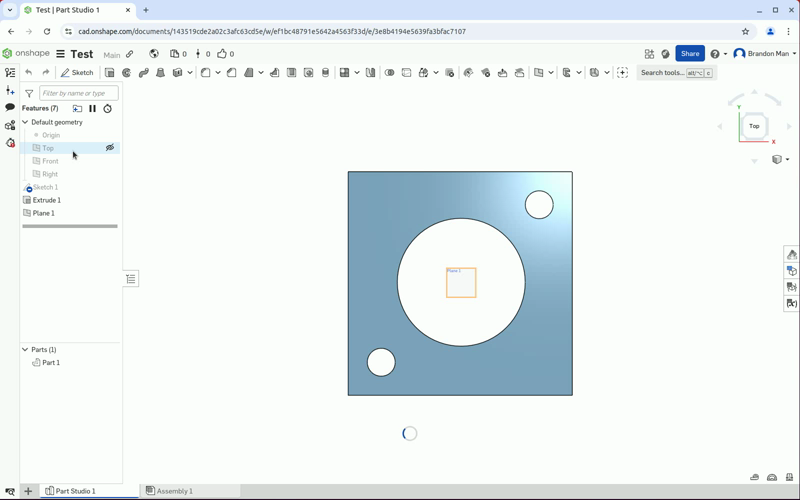
key(shift+s)
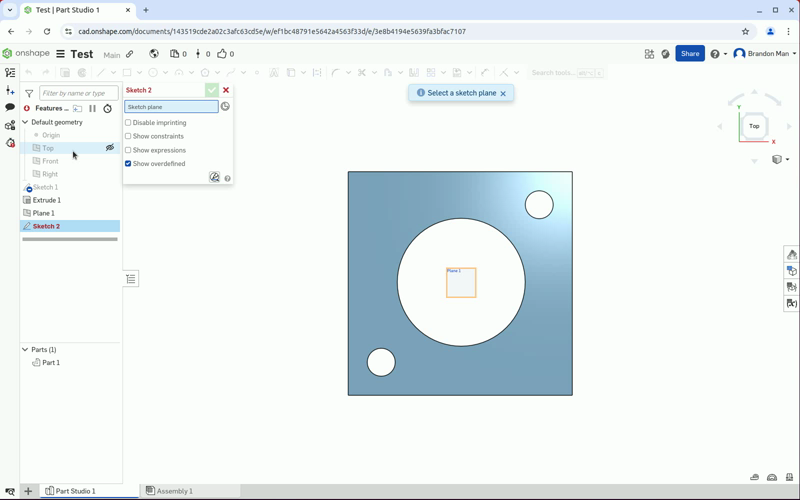
mouse_move(73, 215)
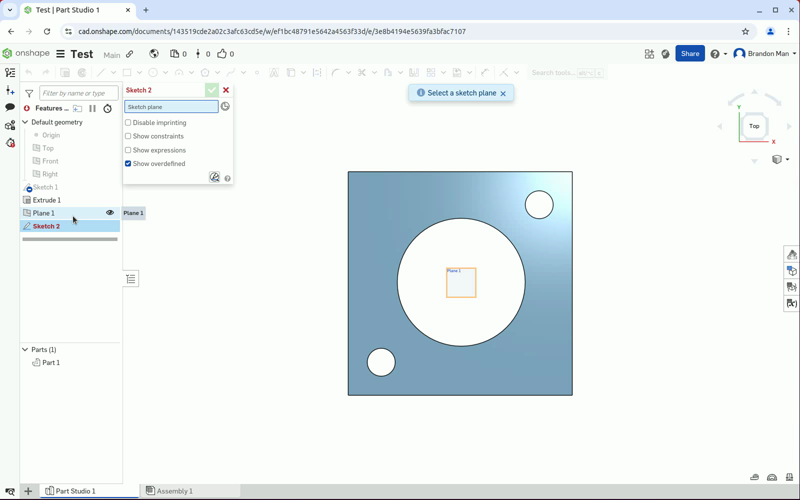
click(73, 215)
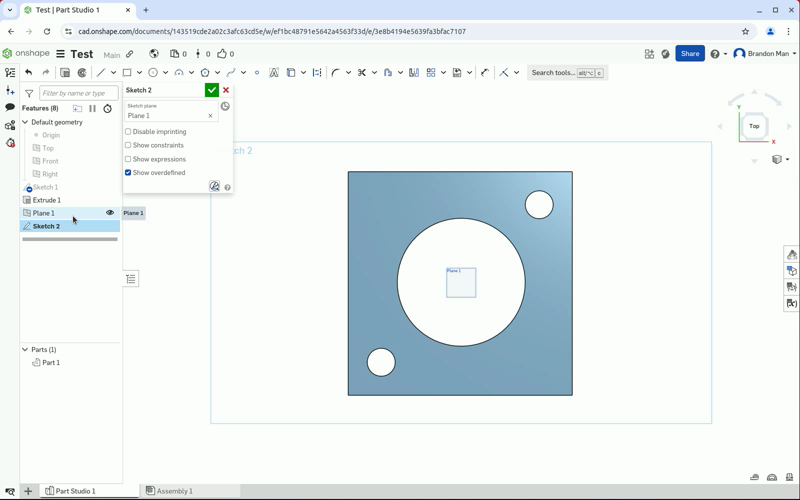
mouse_move(73, 352)
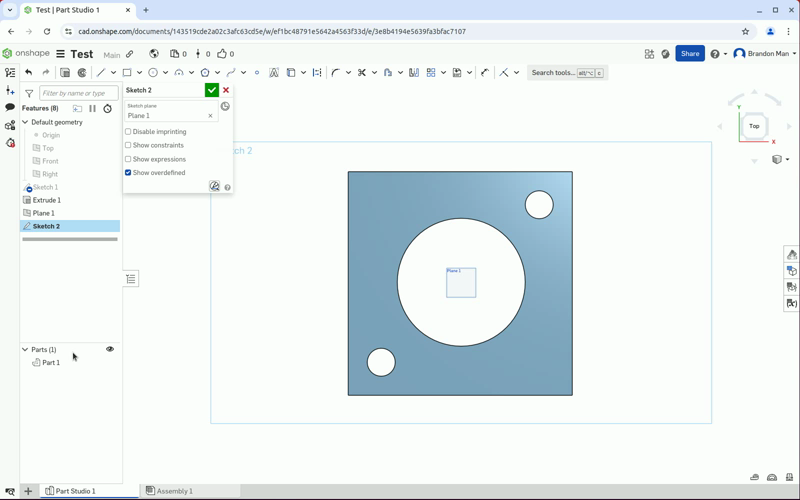
key(y)
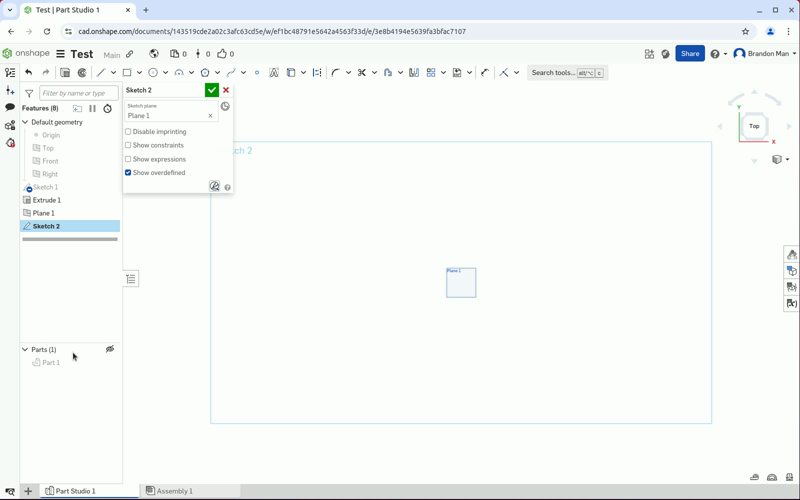
key(c)
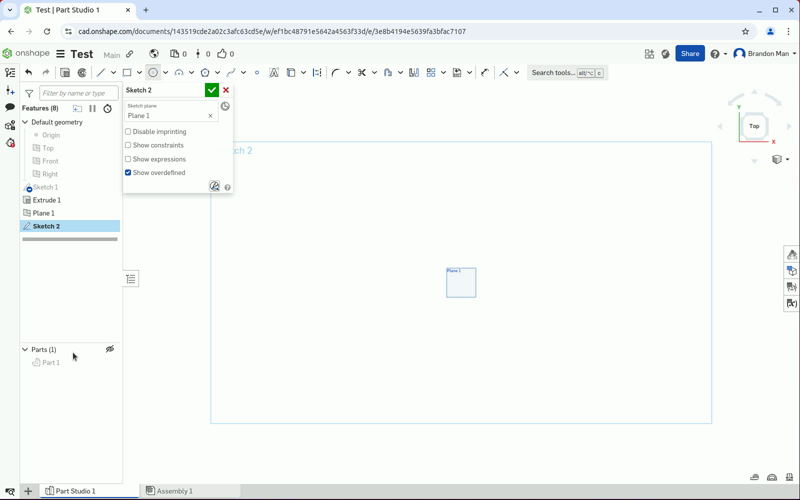
key_down(shift)
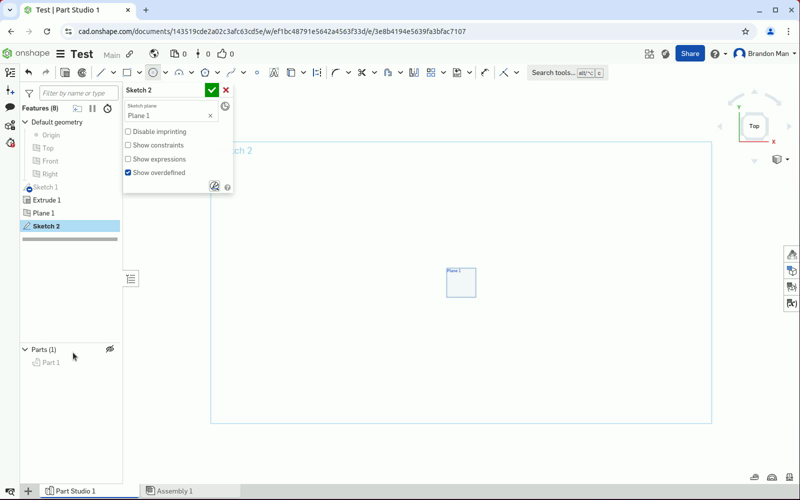
mouse_move(461, 282)
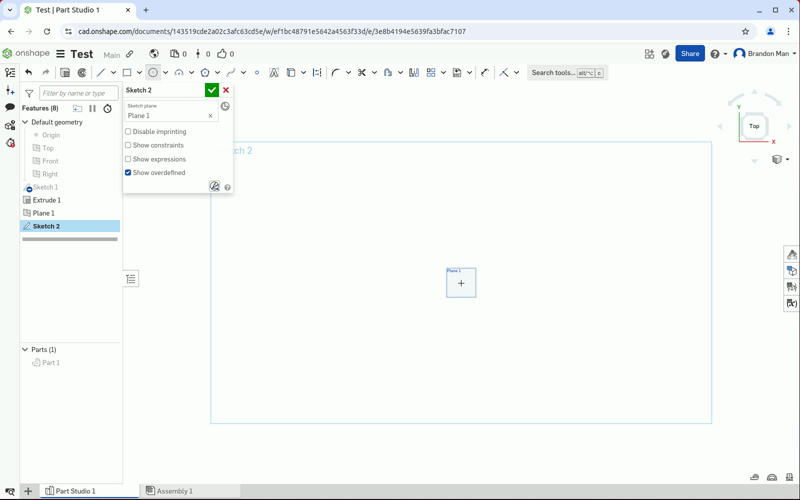
click(461, 282)
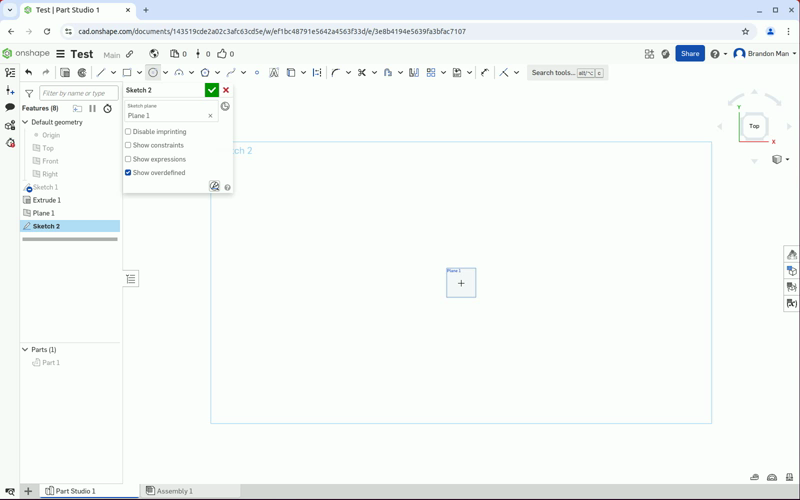
key_up(shift)
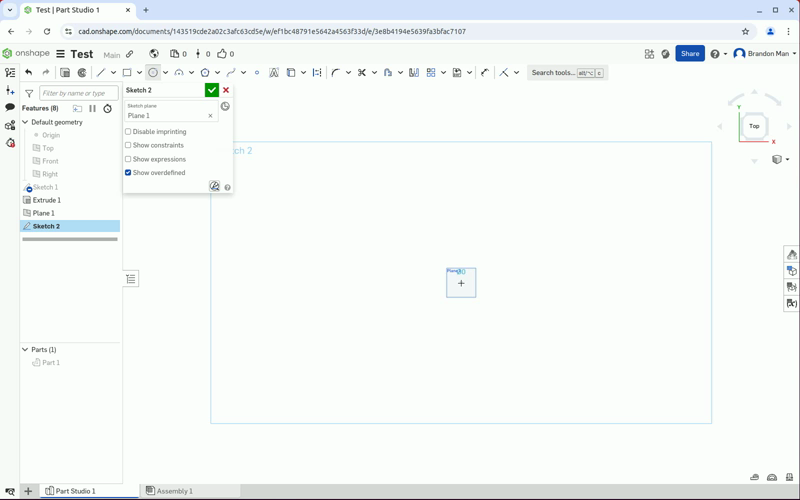
mouse_move(542, 282)
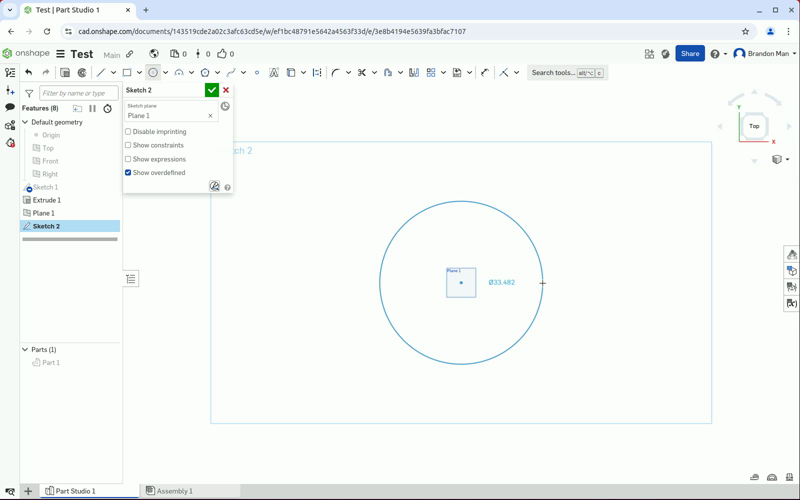
click(542, 282)
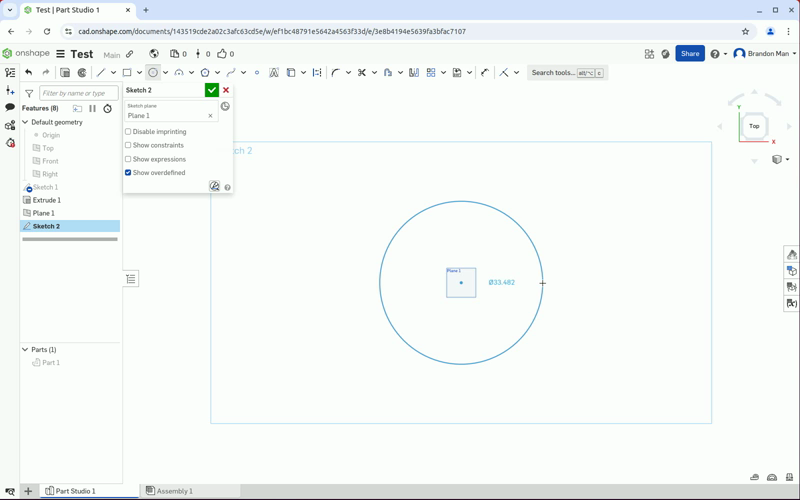
key(esc)
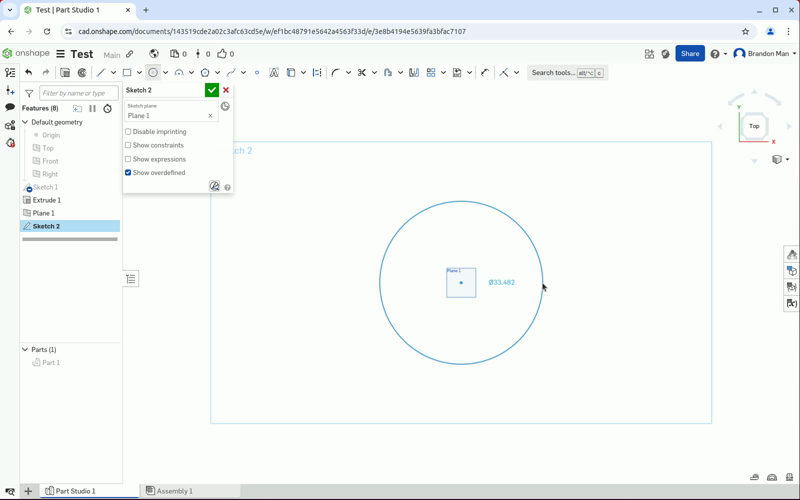
key(c)
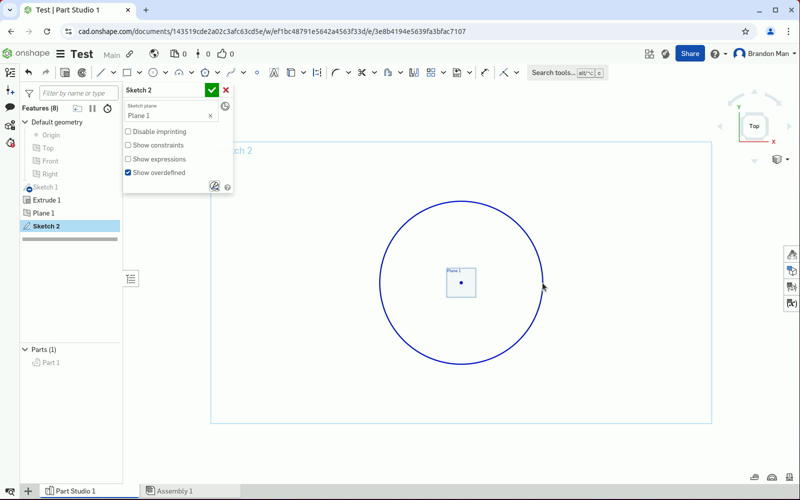
key_down(shift)
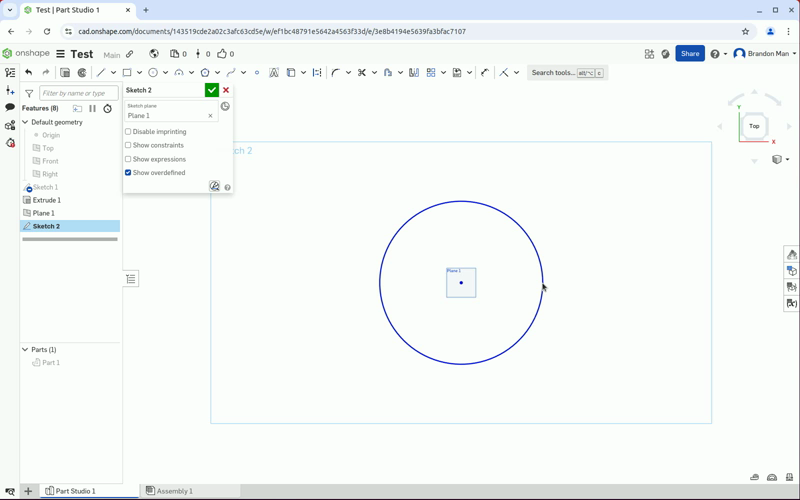
mouse_move(461, 282)
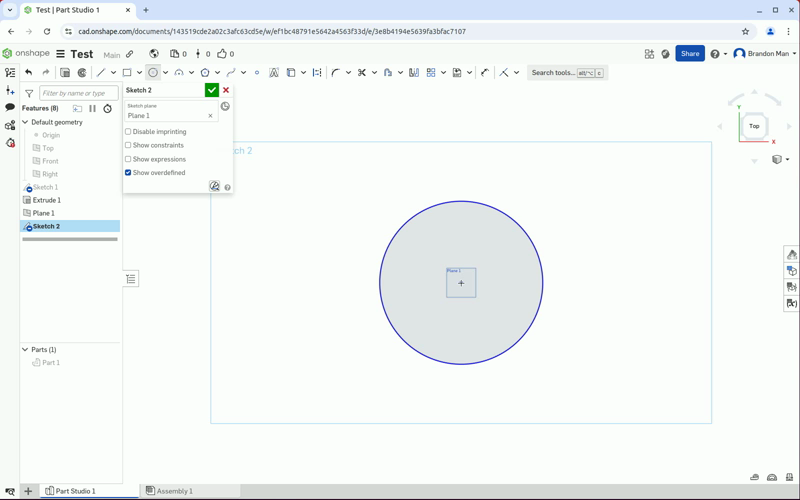
click(461, 282)
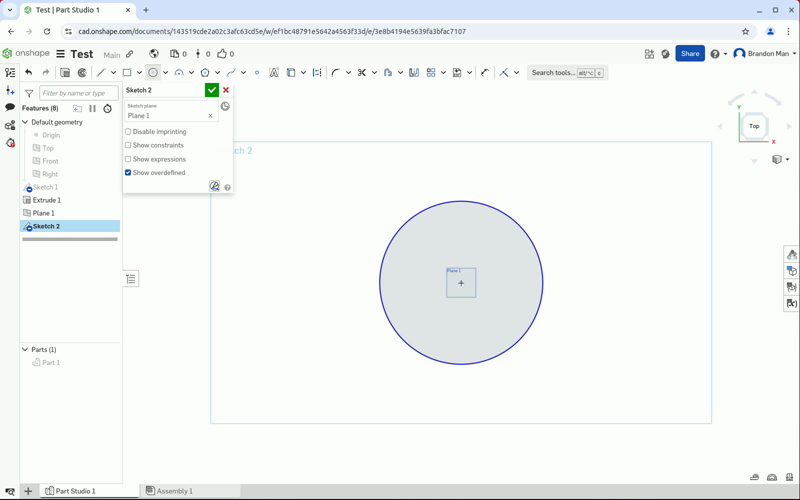
key_up(shift)
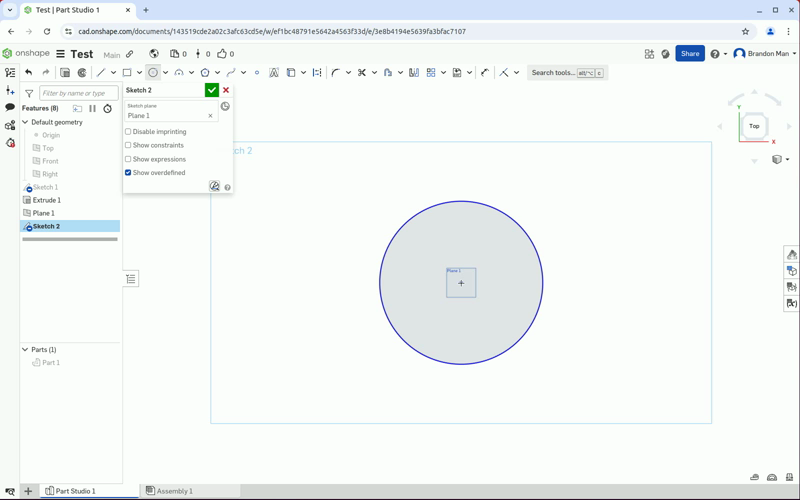
mouse_move(524, 282)
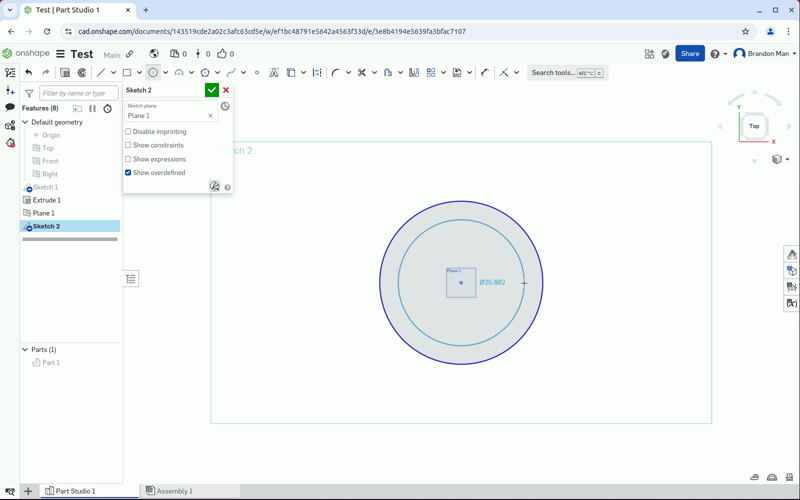
click(524, 282)
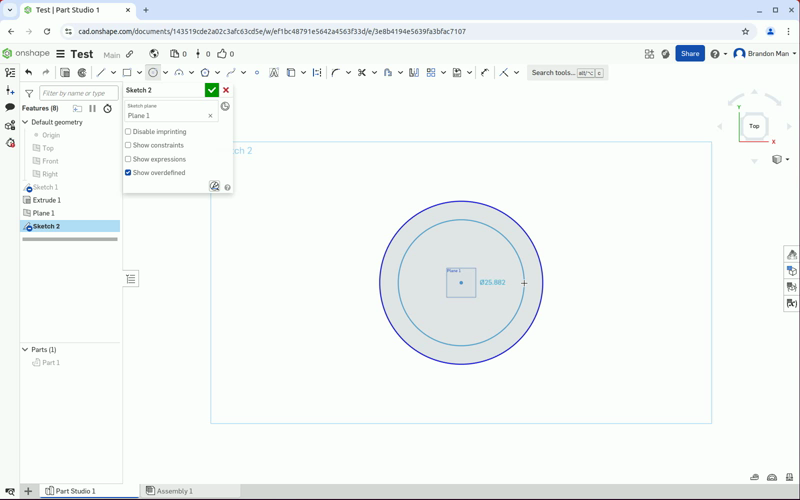
key(esc)
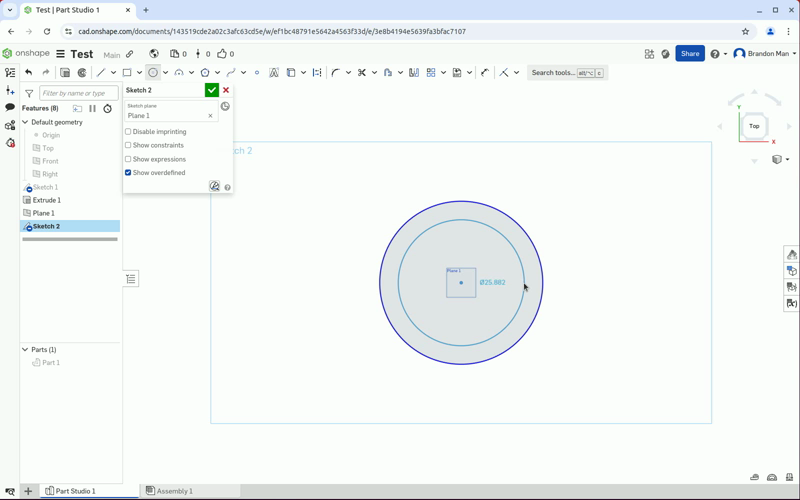
mouse_move(529, 289)
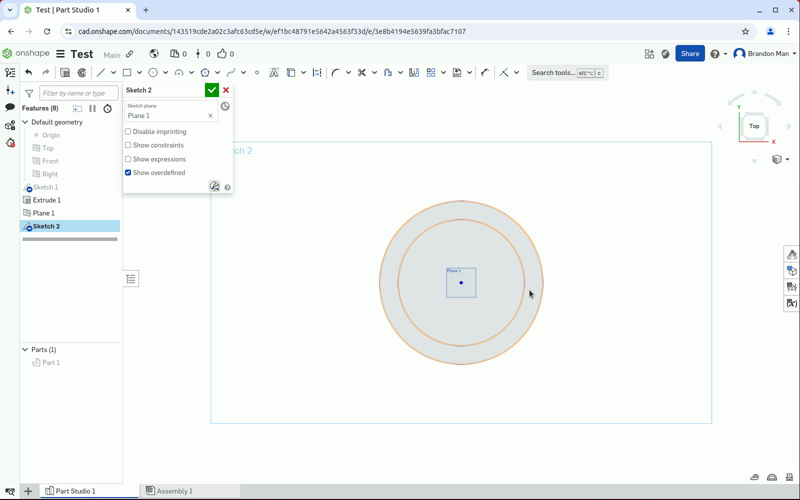
click(529, 289)
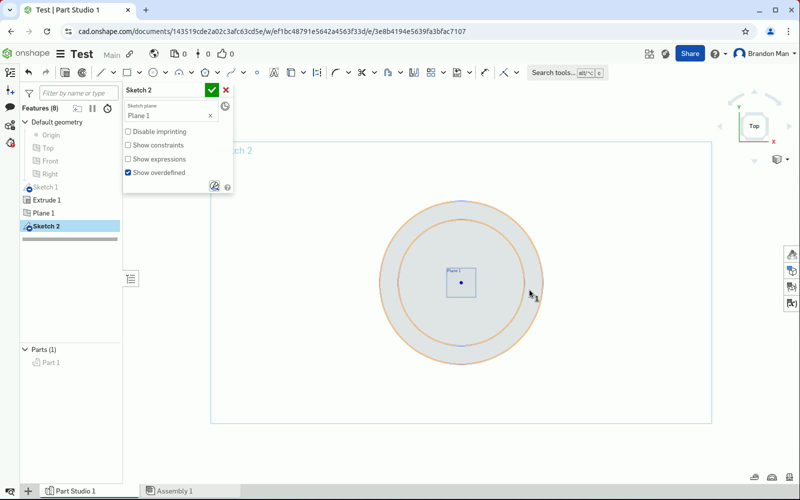
mouse_move(73, 352)
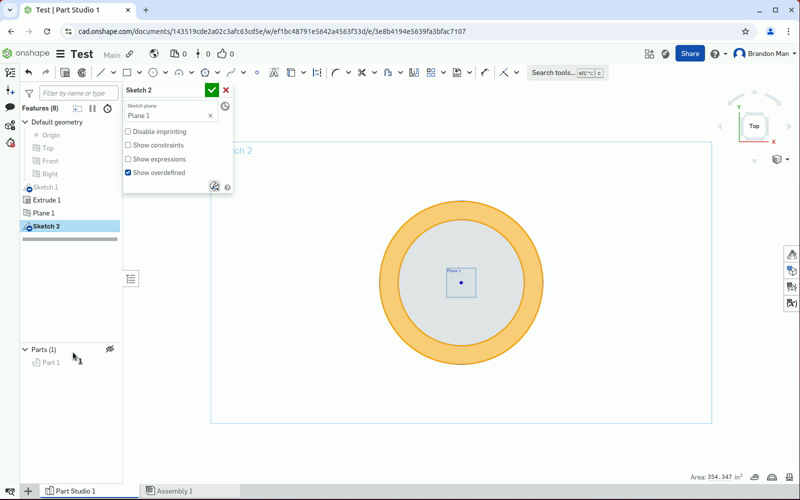
key(shift+y)
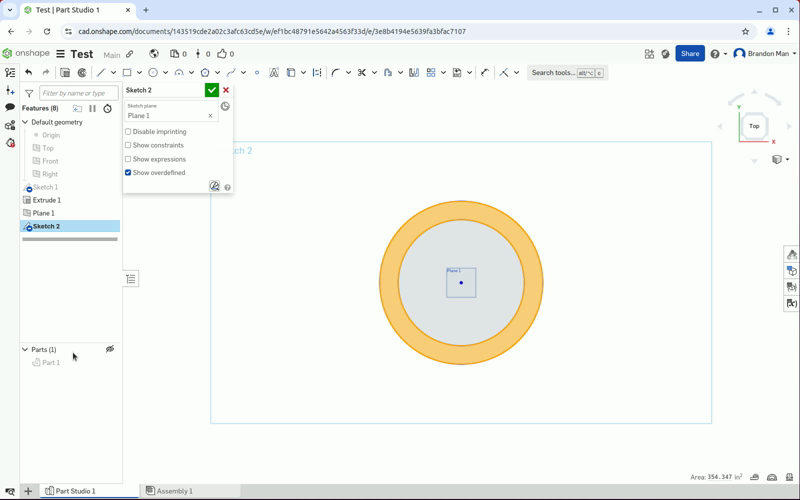
key(shift+e)
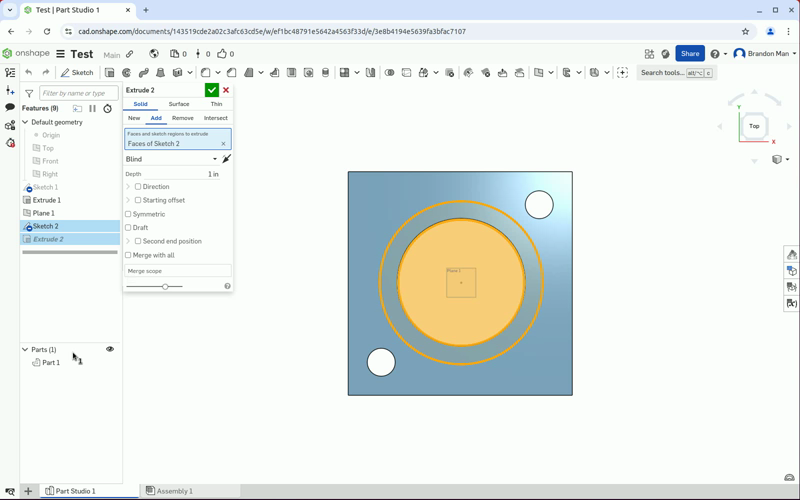
mouse_move(143, 106)
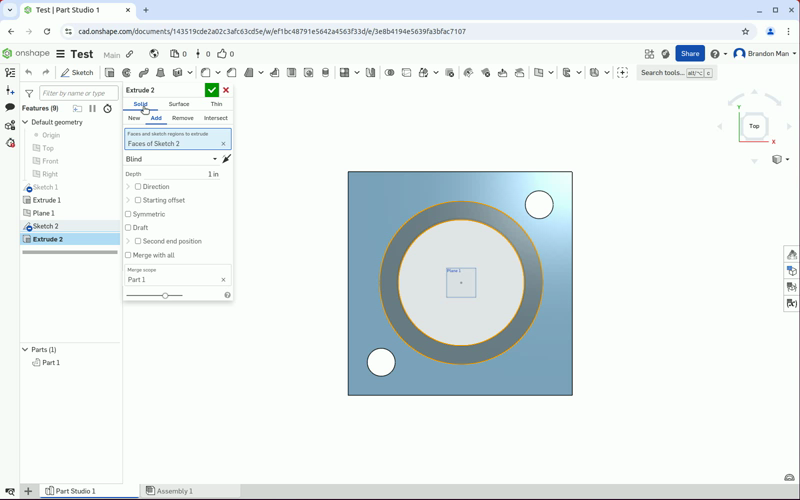
click(143, 106)
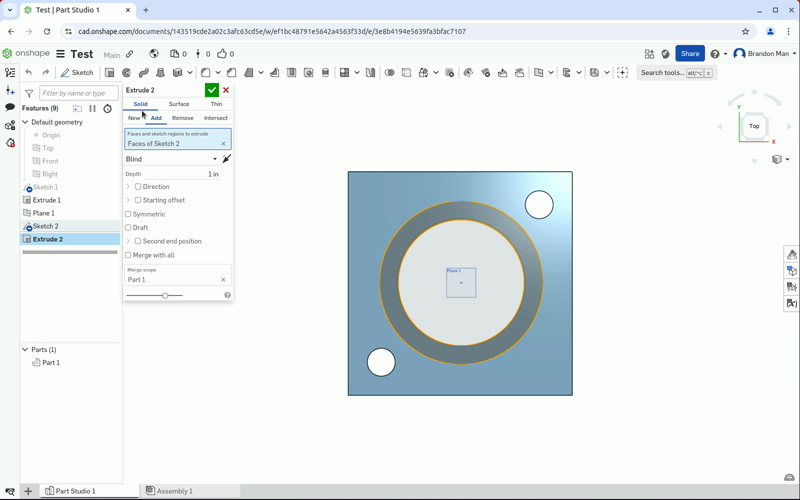
mouse_move(137, 120)
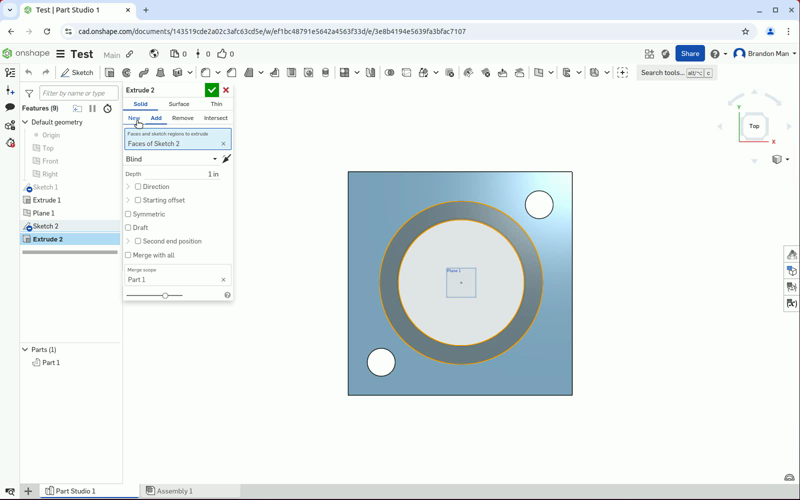
click(137, 120)
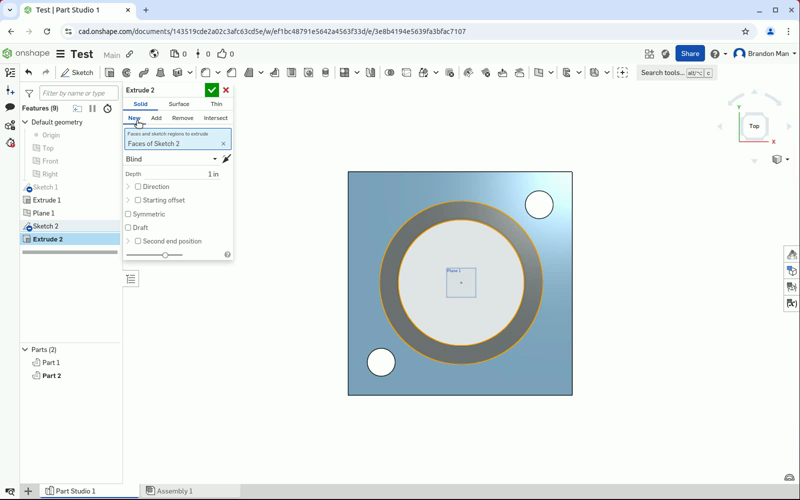
key(tab, 4)
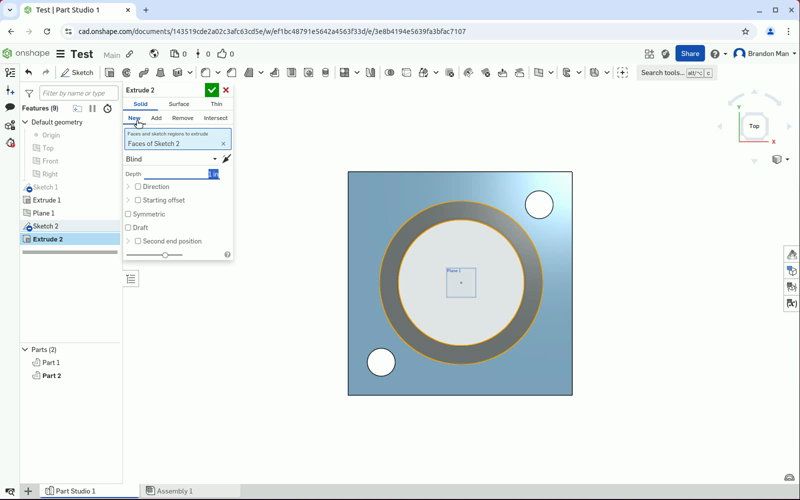
text(16.609)
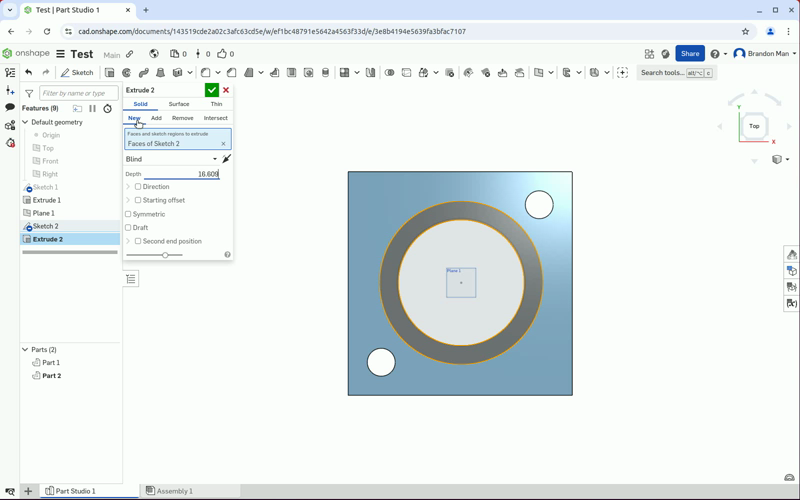
key(enter)
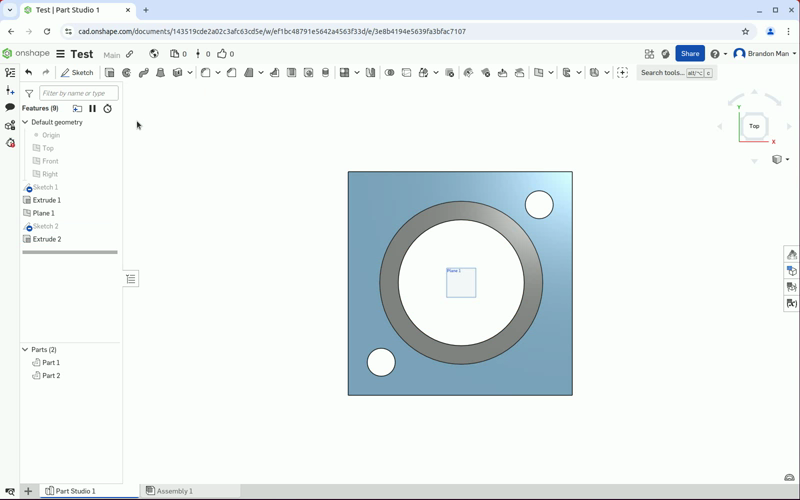
key(shift+h)
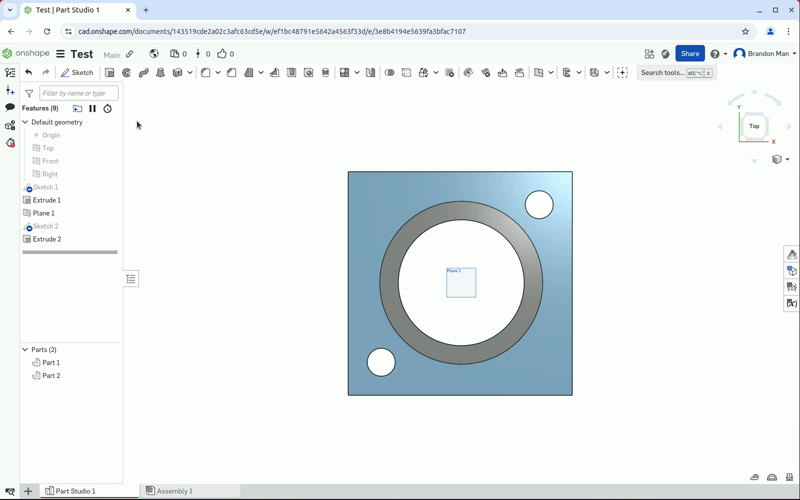
key(shift+h)
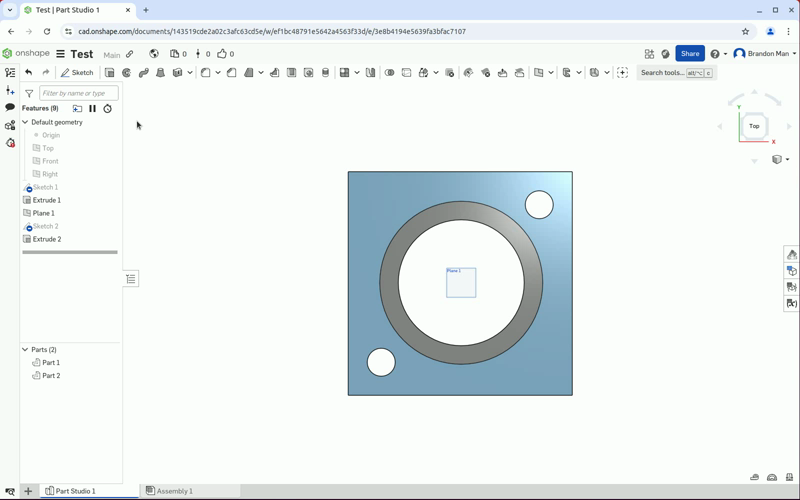
key(shift+7)
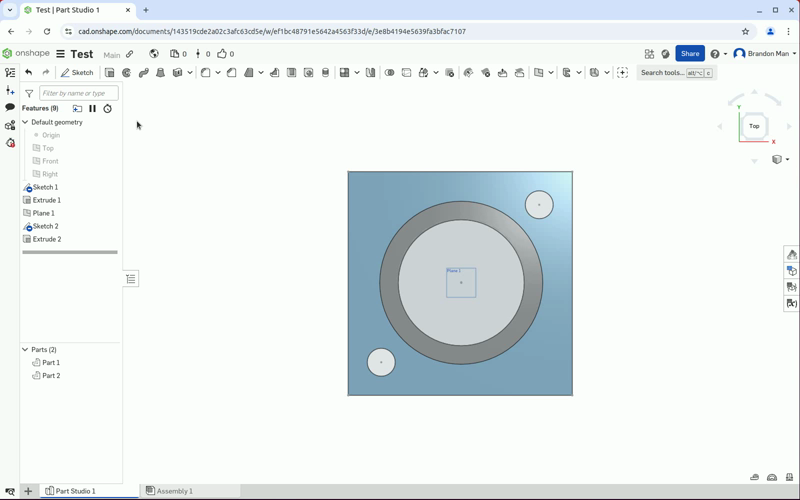
key(up, 3)
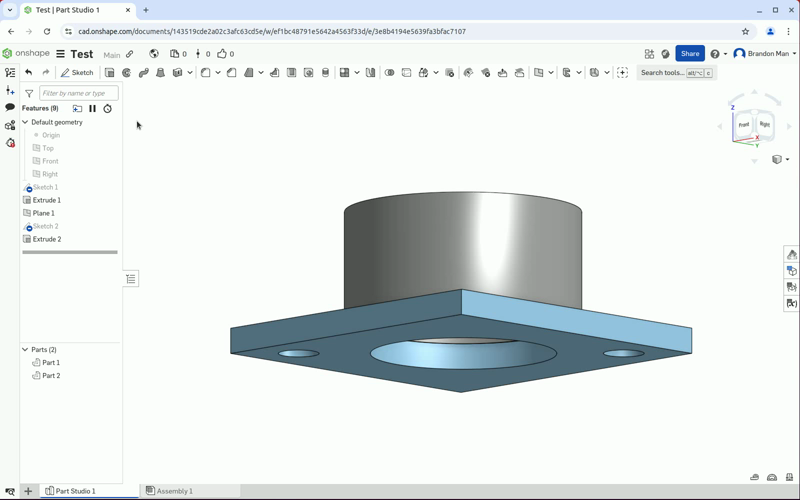
key(left, 3)
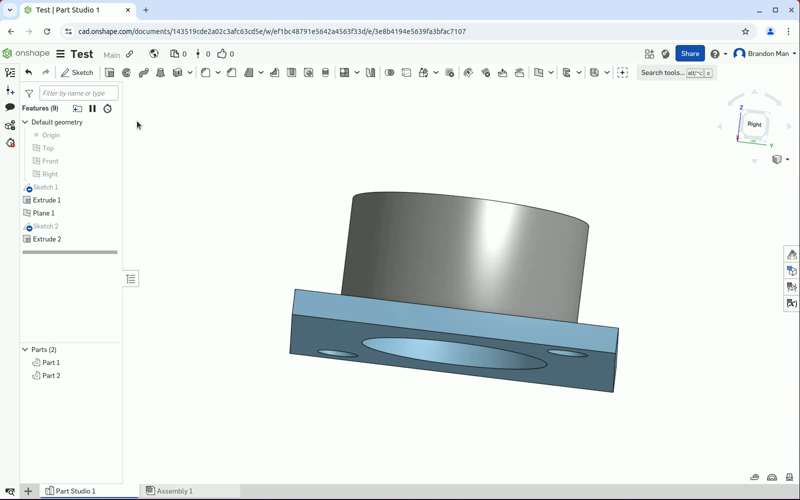
key(right, 3)
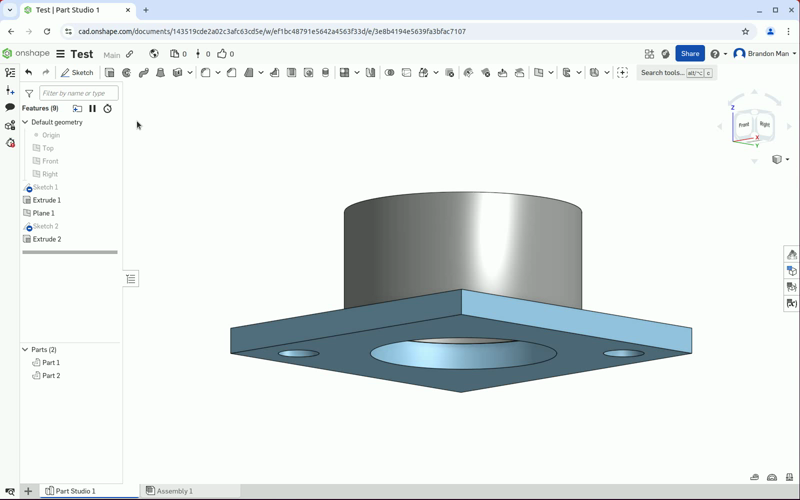
key(down, 3)
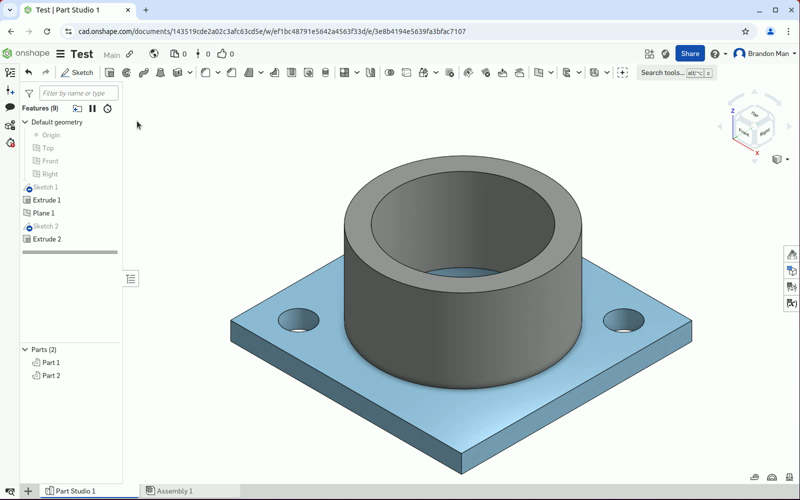
mouse_move(73, 189)
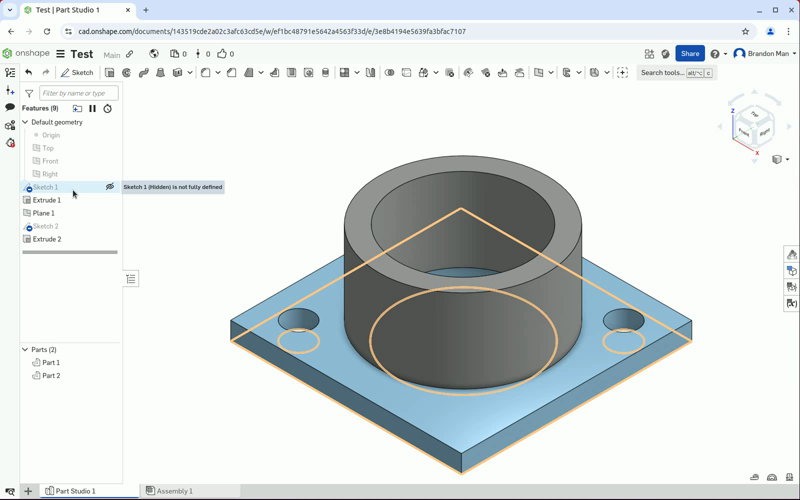
click(73, 189)